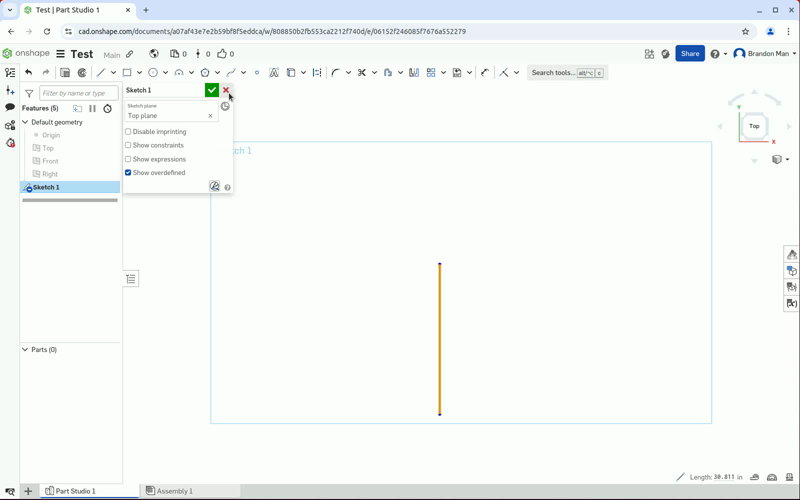
key(shift+h)
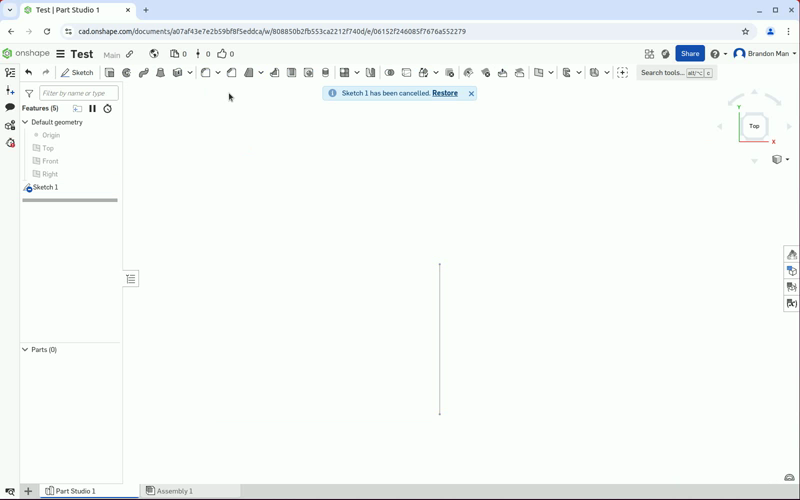
key(shift+s)
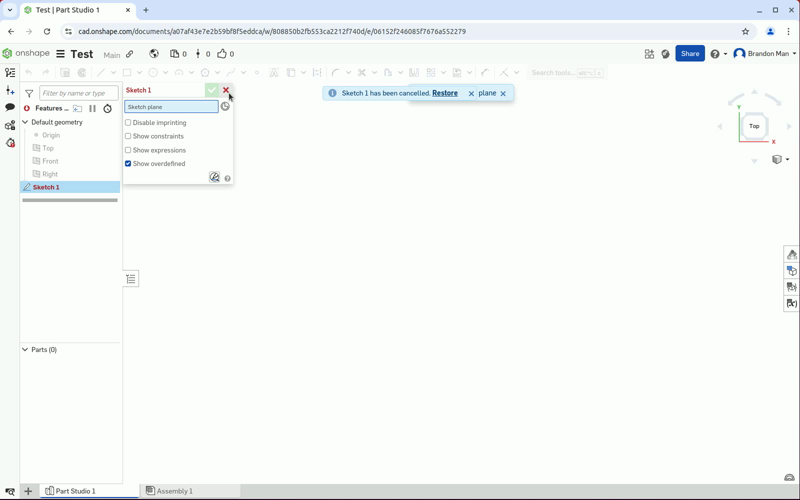
mouse_move(73, 150)
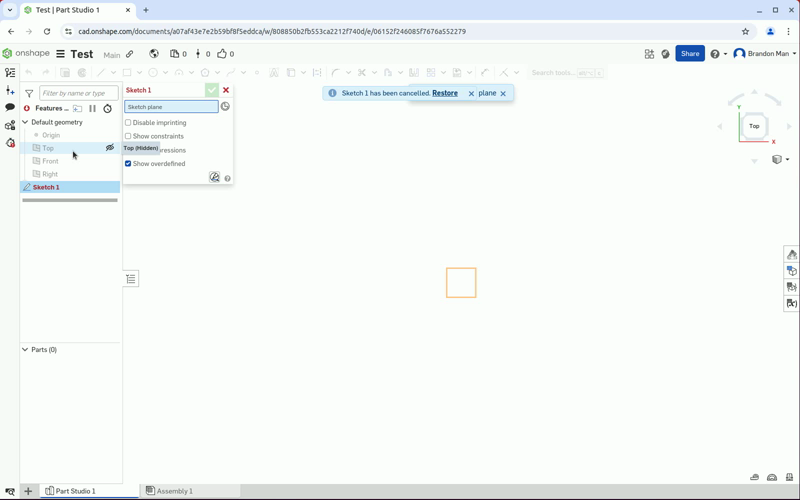
click(73, 150)
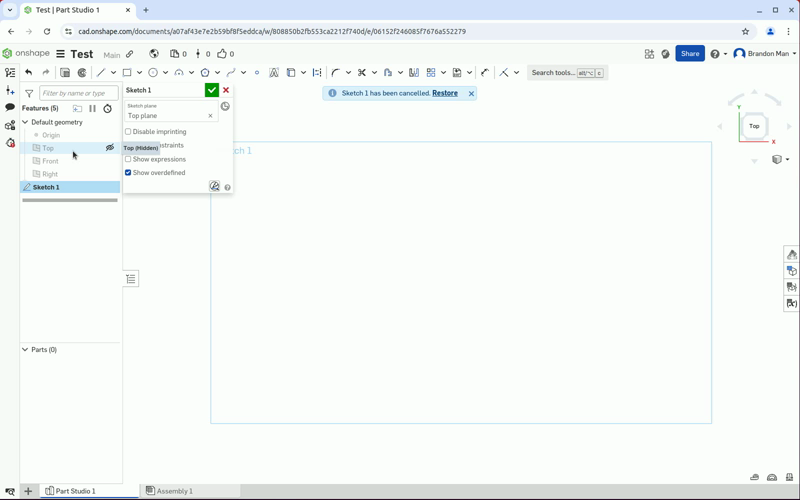
mouse_move(73, 352)
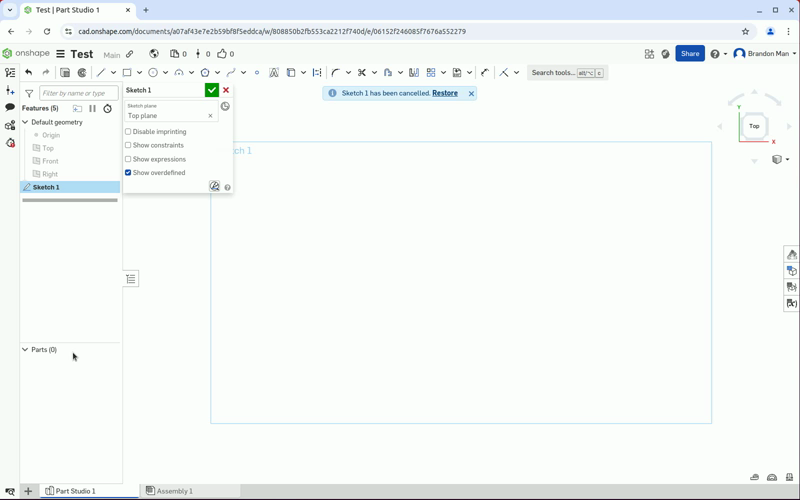
key(y)
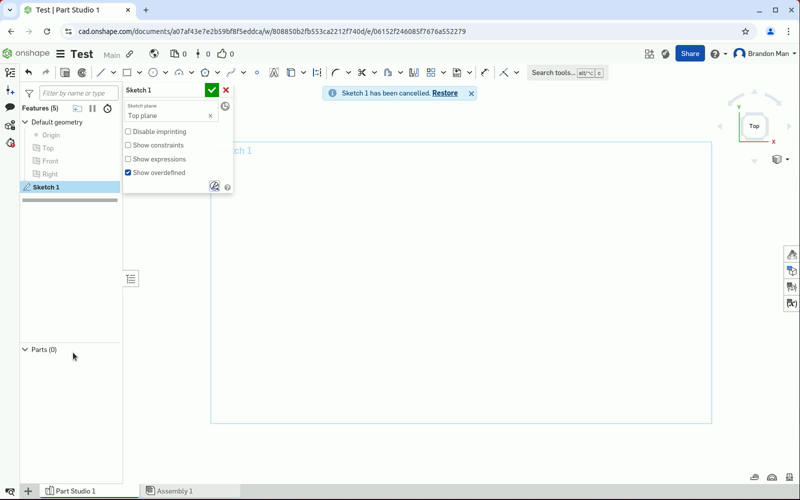
key(l)
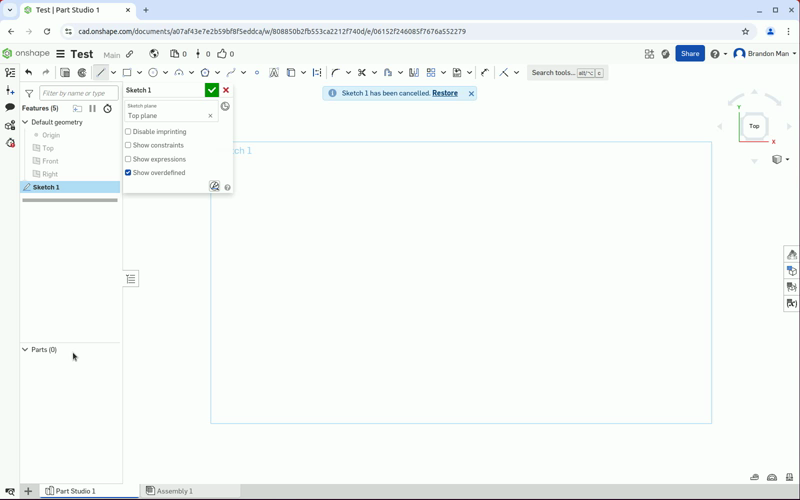
key_down(shift)
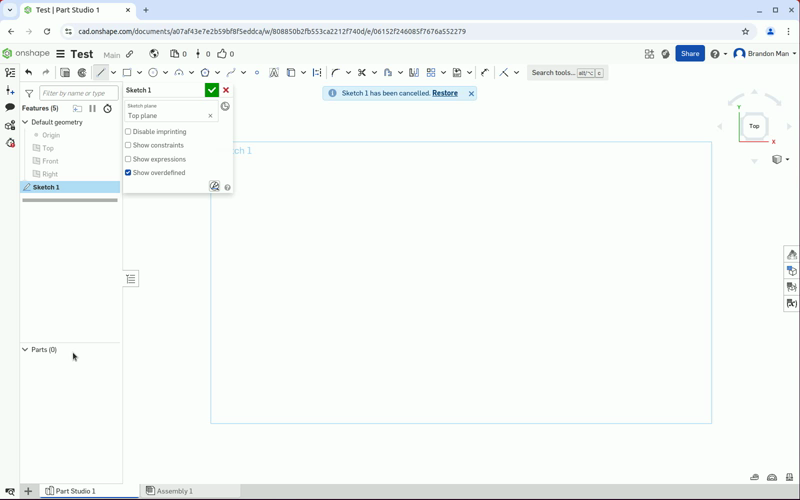
mouse_move(348, 395)
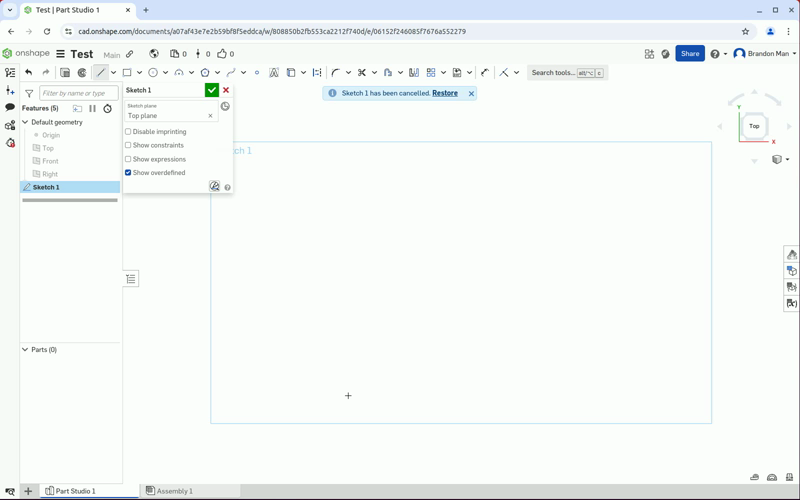
click(348, 395)
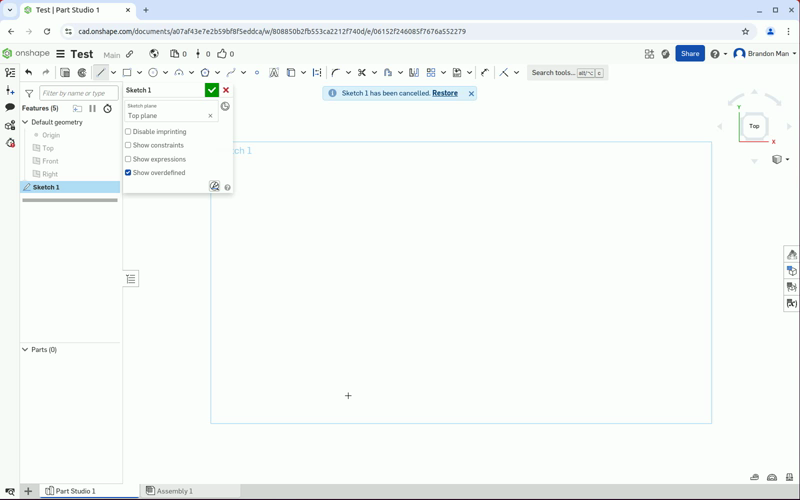
key_up(shift)
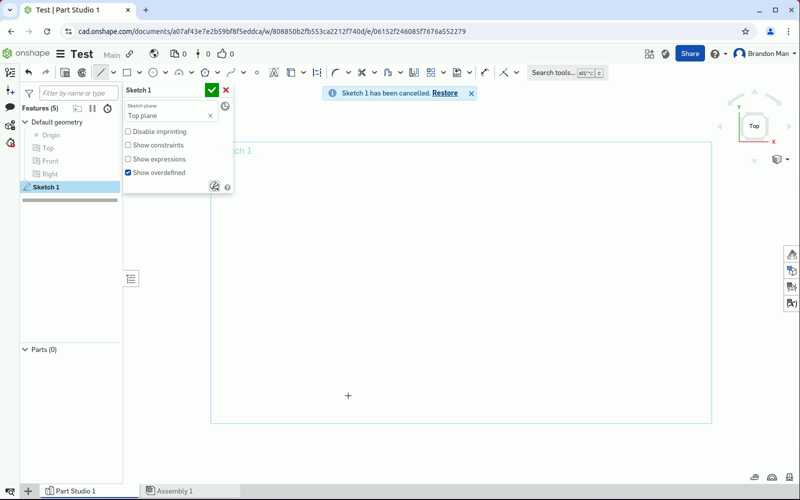
key_down(shift)
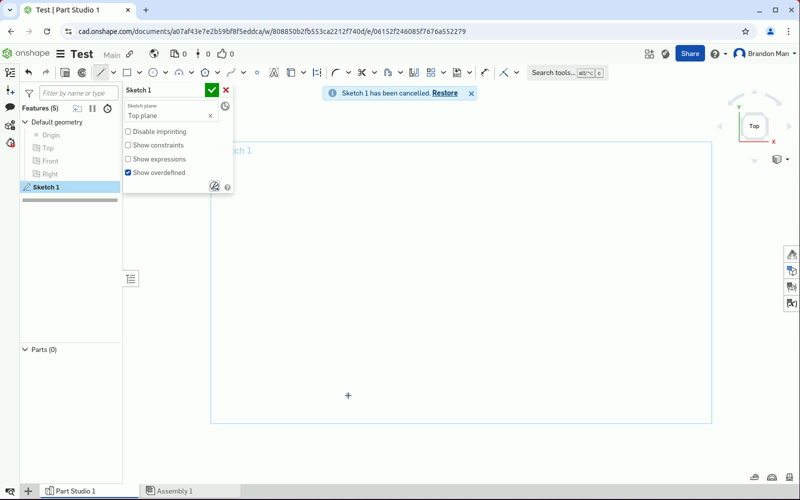
mouse_move(570, 395)
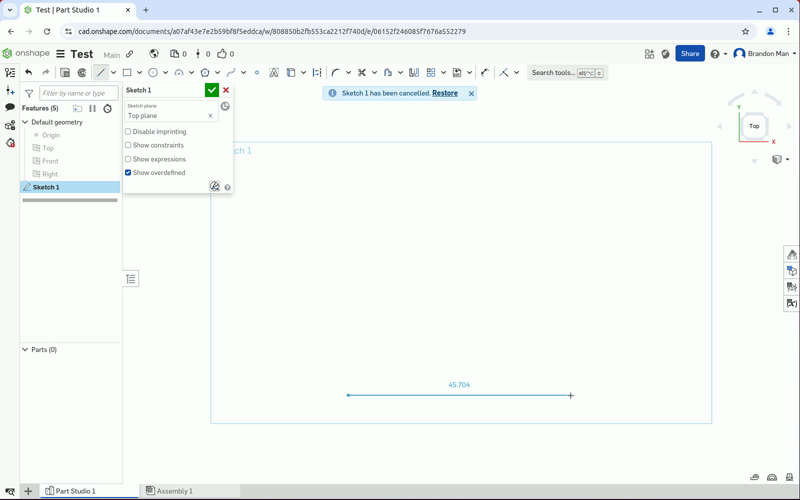
click(570, 395)
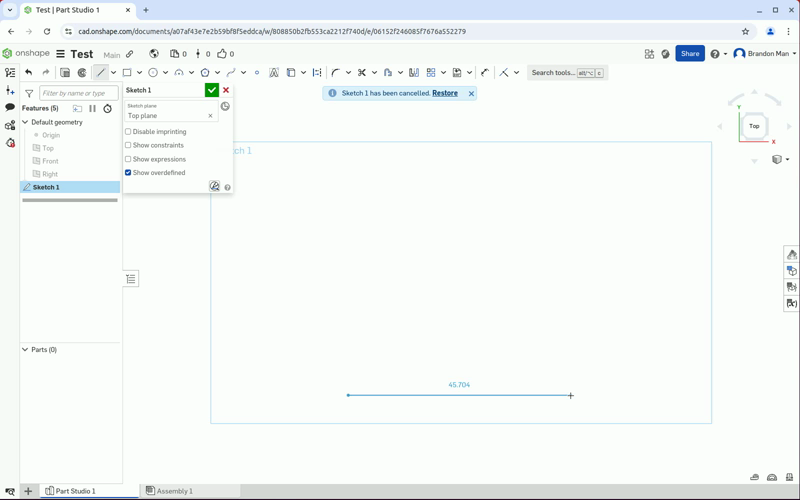
key_up(shift)
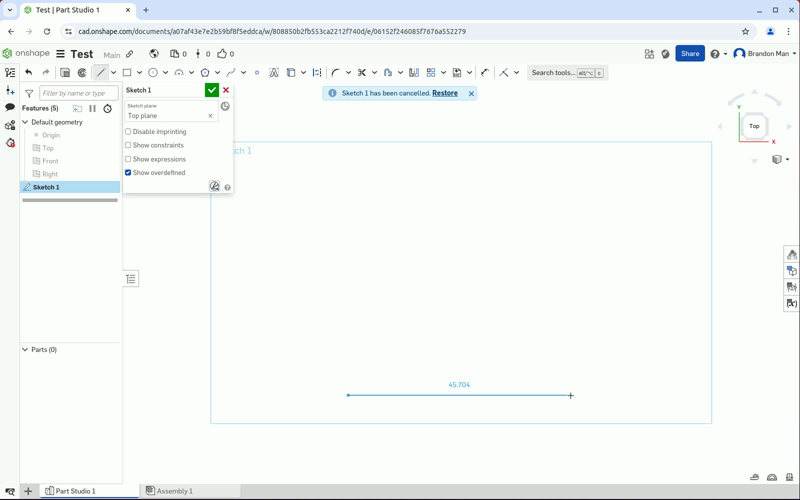
key_down(shift)
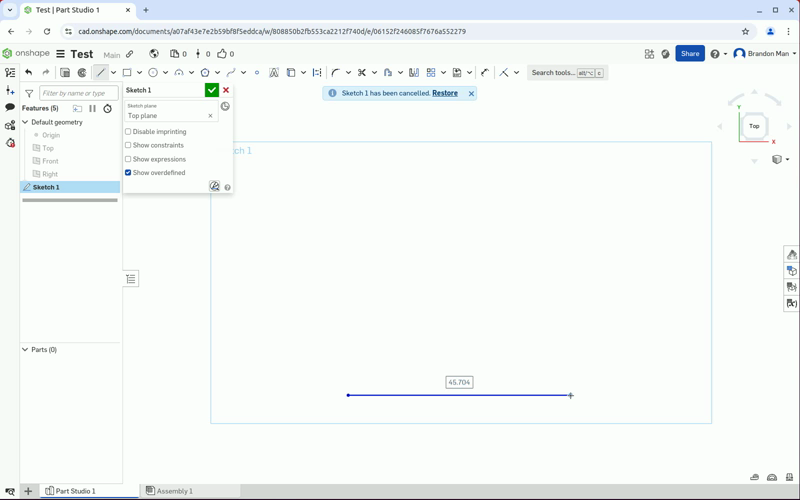
mouse_move(570, 172)
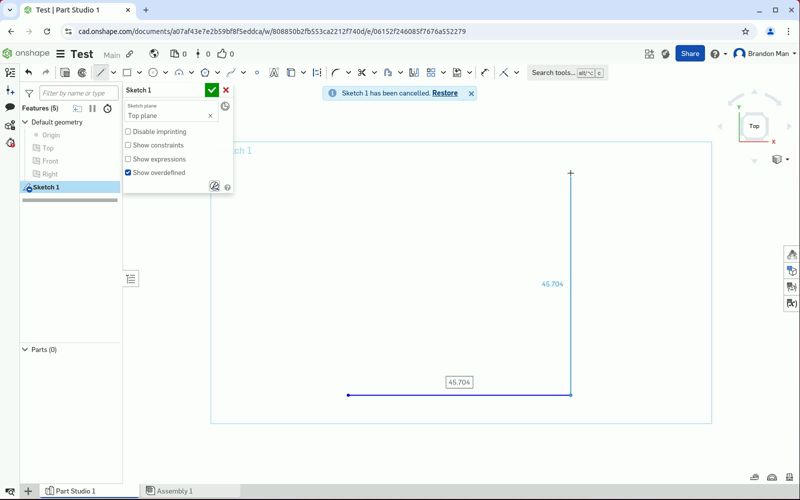
click(570, 172)
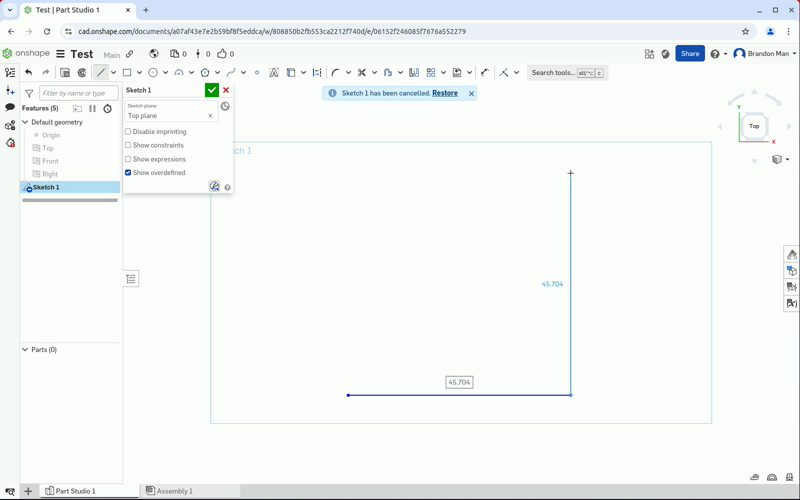
key_up(shift)
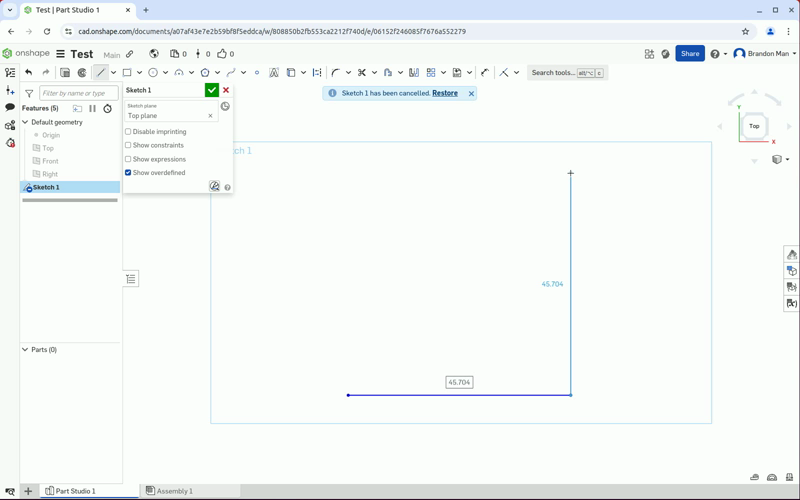
key_down(shift)
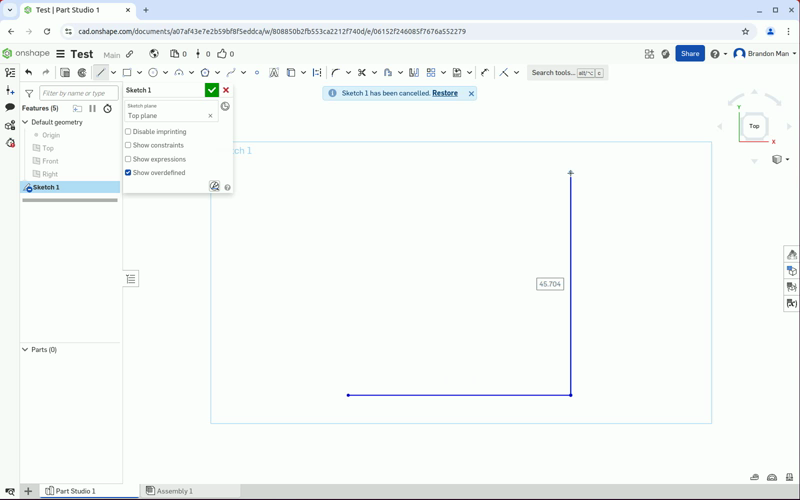
mouse_move(348, 172)
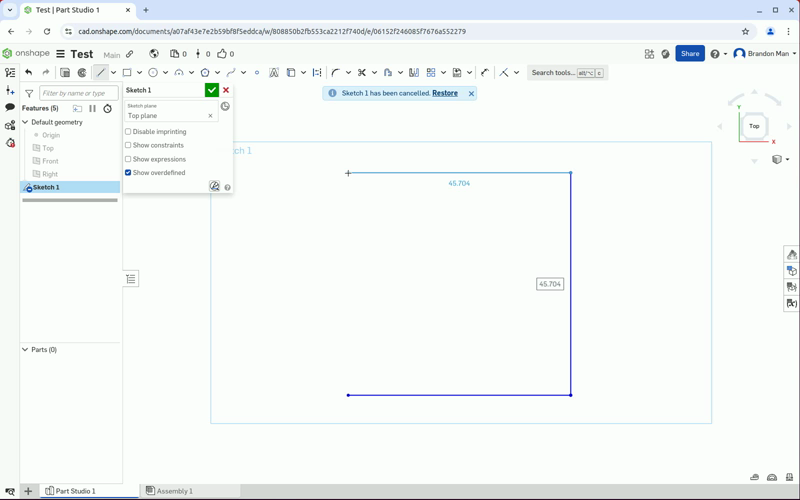
click(348, 172)
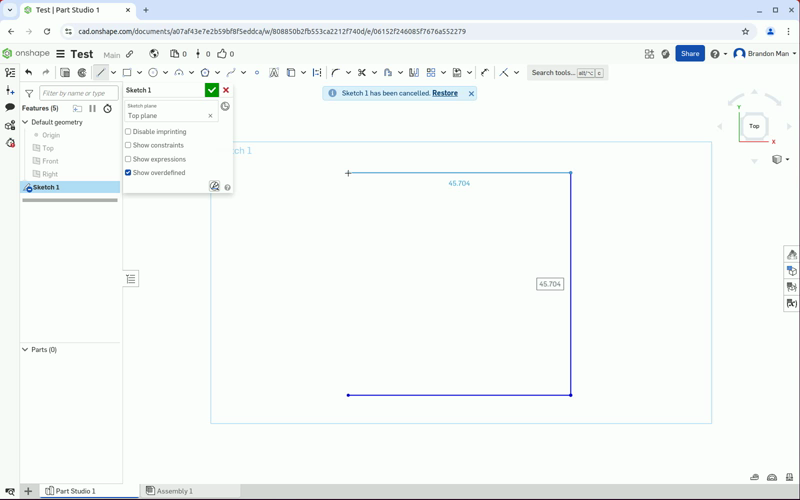
key_up(shift)
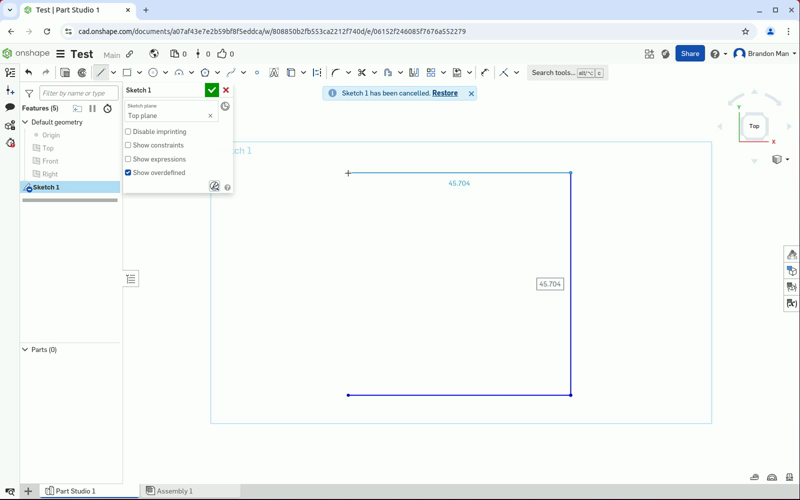
key_down(shift)
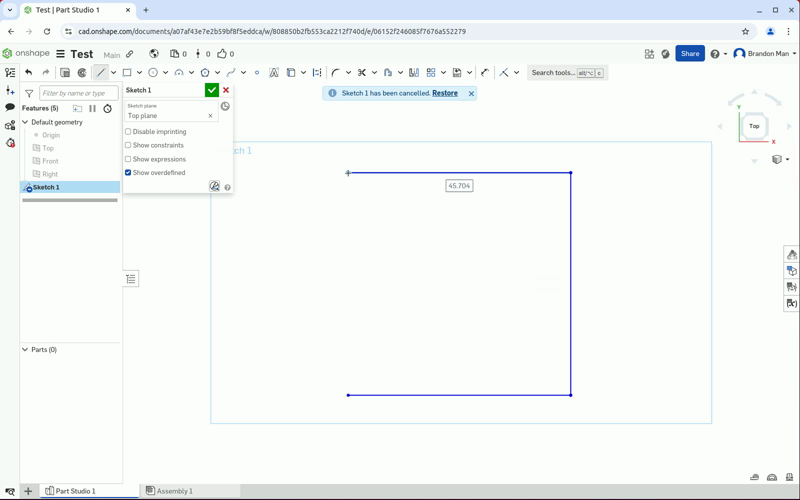
mouse_move(348, 395)
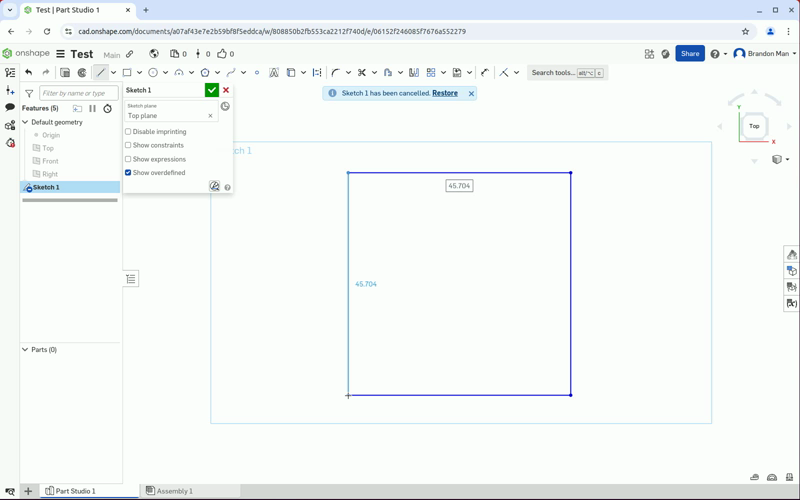
key_up(shift)
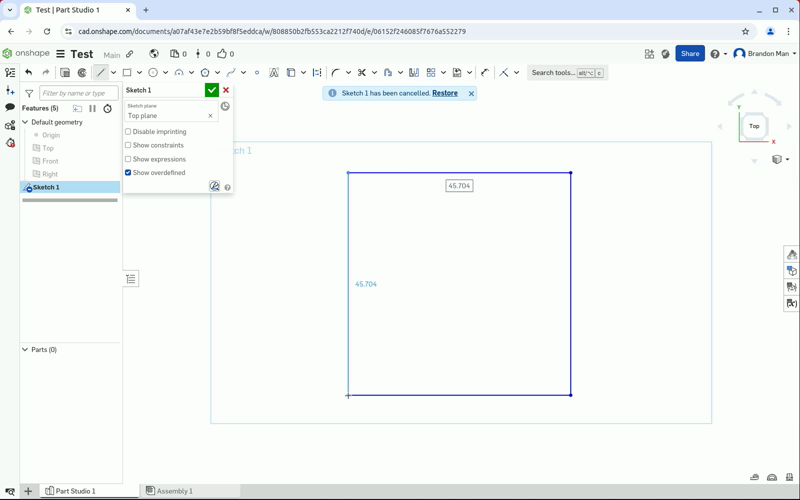
click(348, 395)
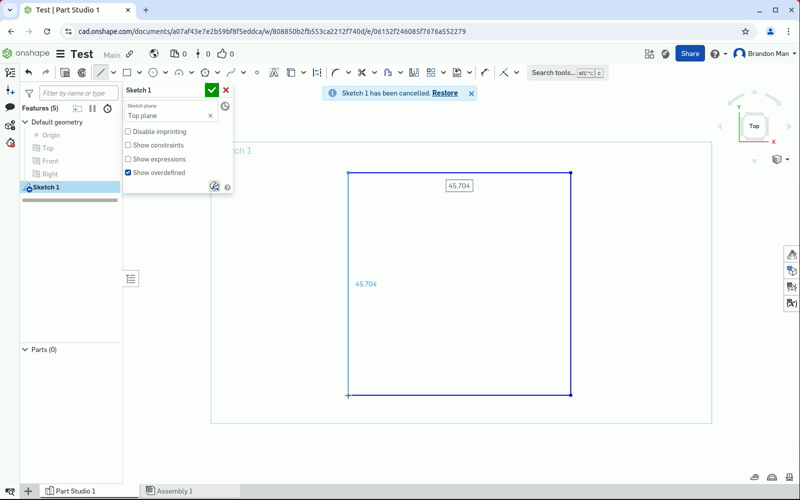
key(esc)
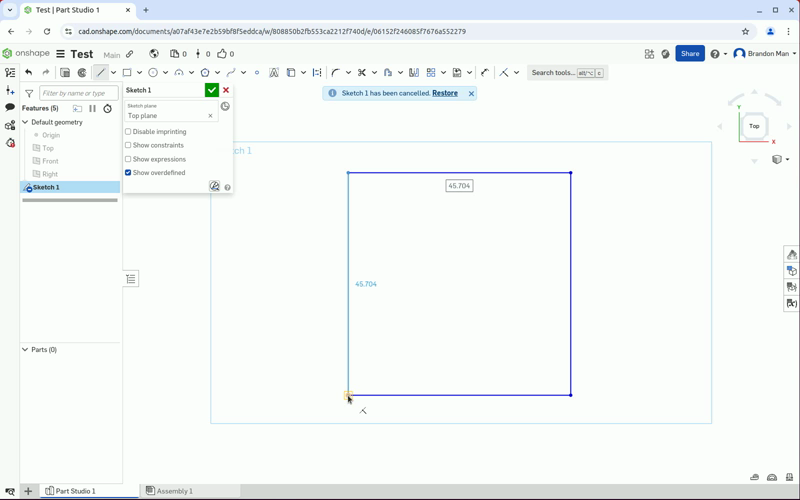
mouse_move(399, 243)
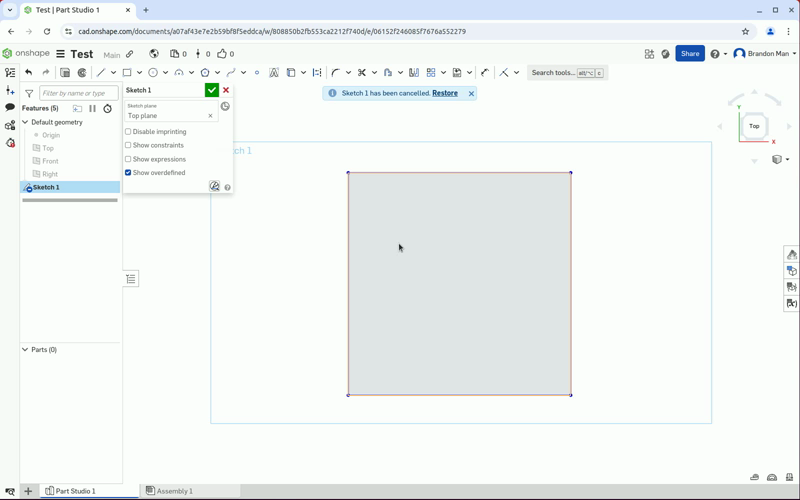
click(399, 243)
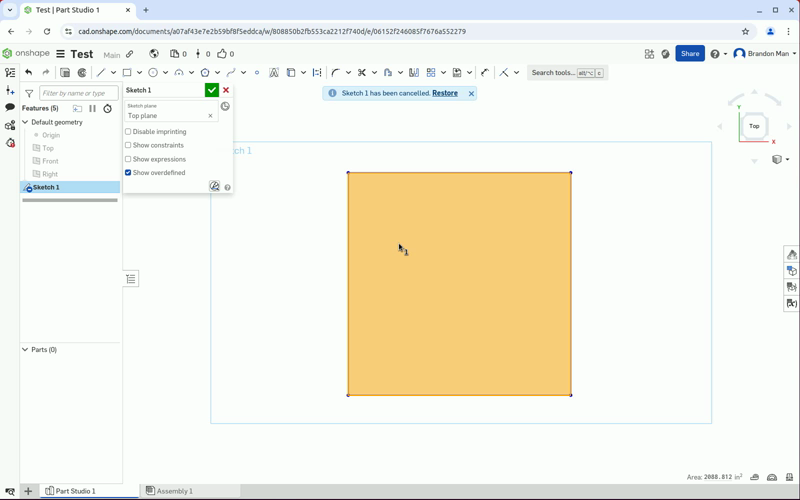
mouse_move(73, 352)
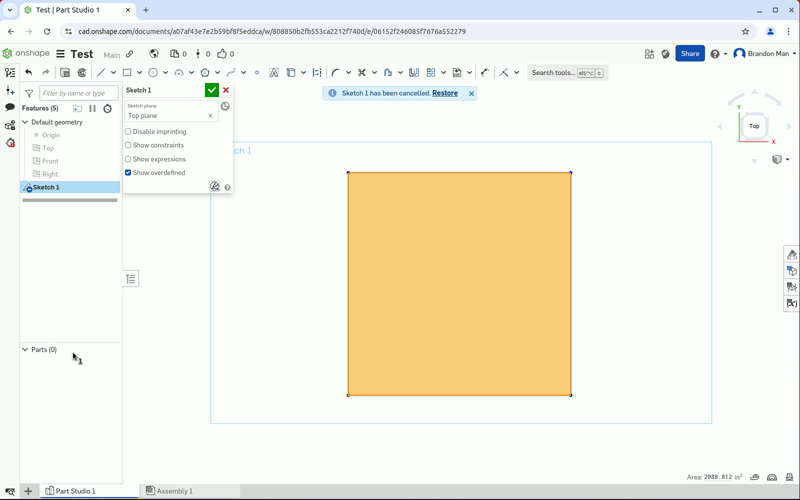
key(shift+y)
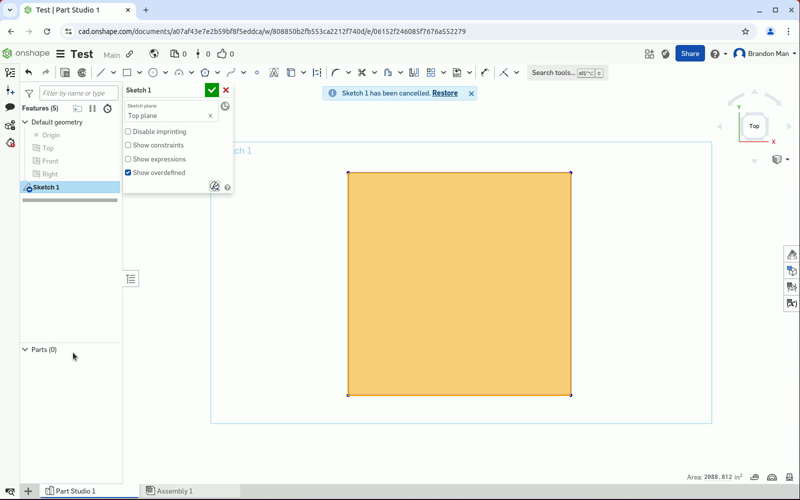
key(shift+e)
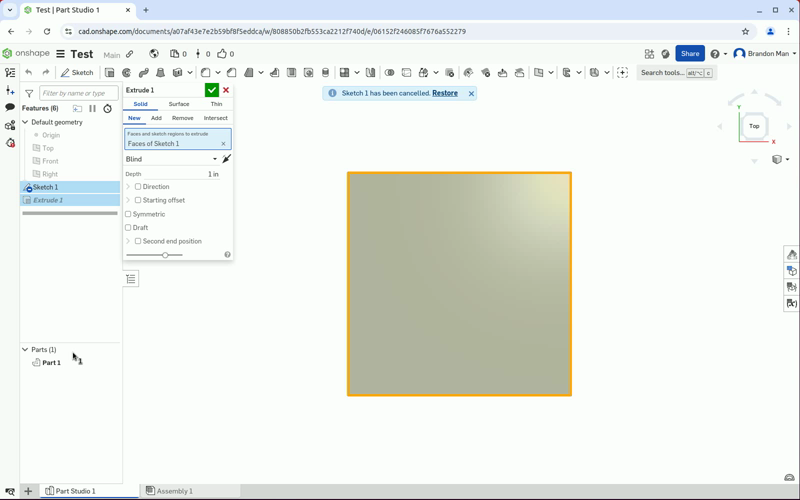
mouse_move(143, 106)
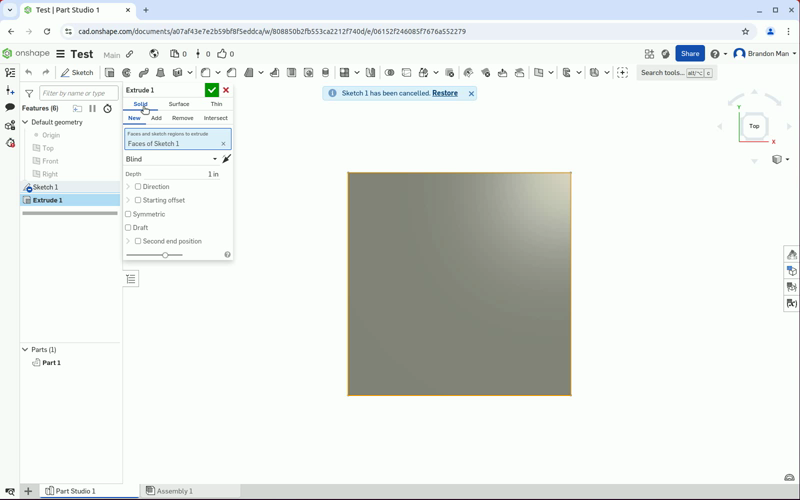
click(143, 106)
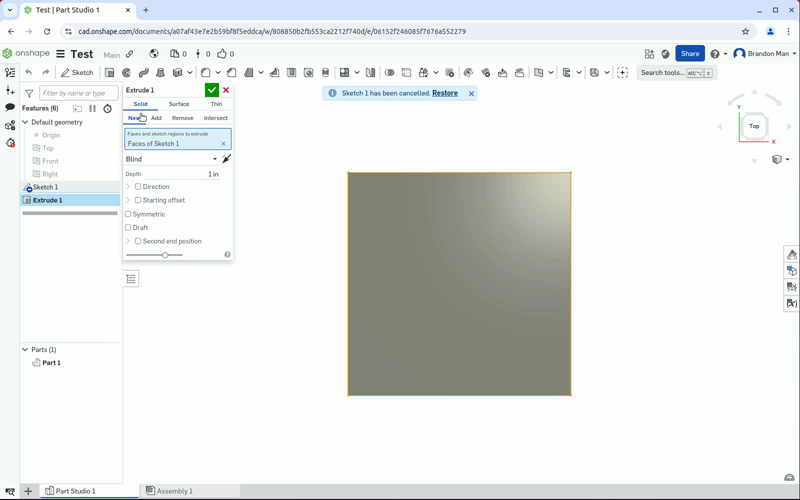
mouse_move(137, 120)
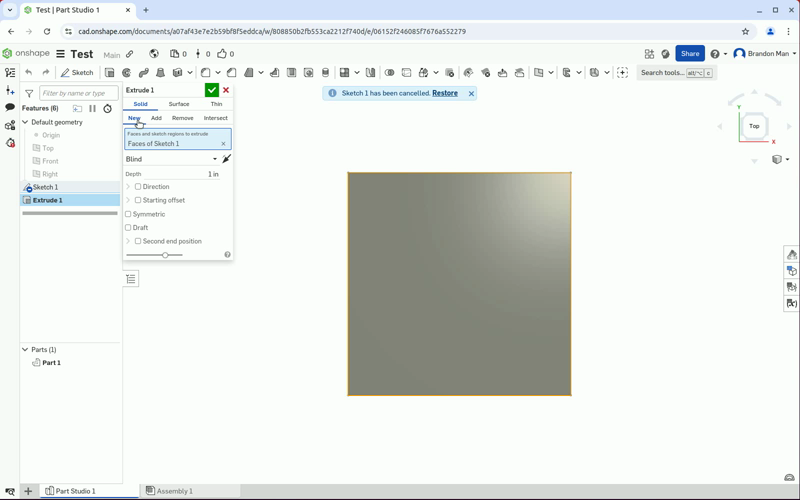
click(137, 120)
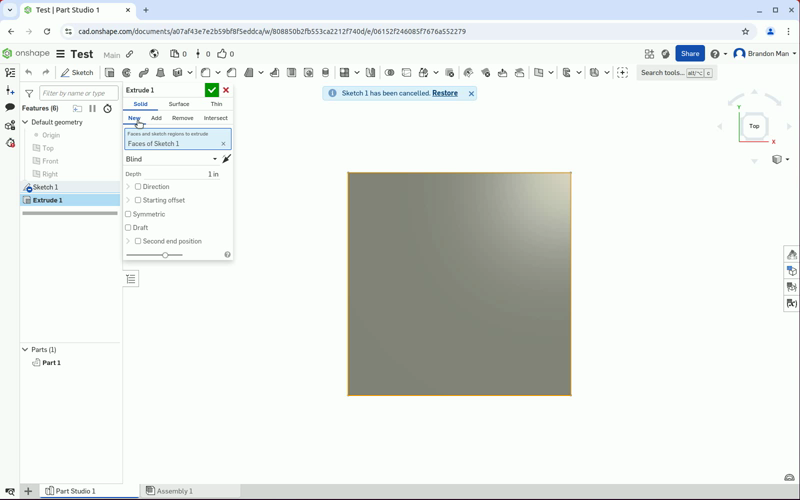
key(tab, 4)
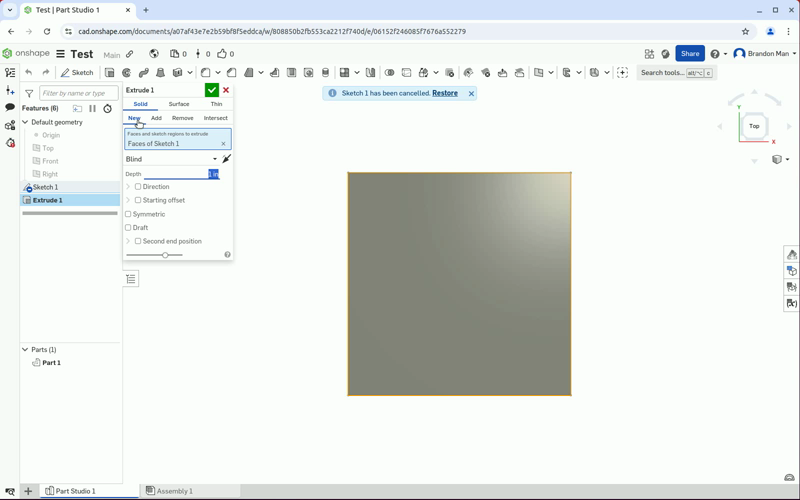
text(23.108)
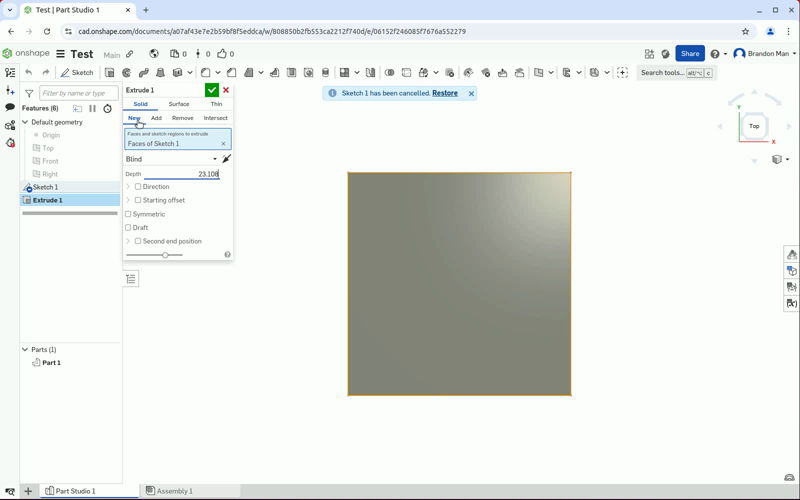
key(enter)
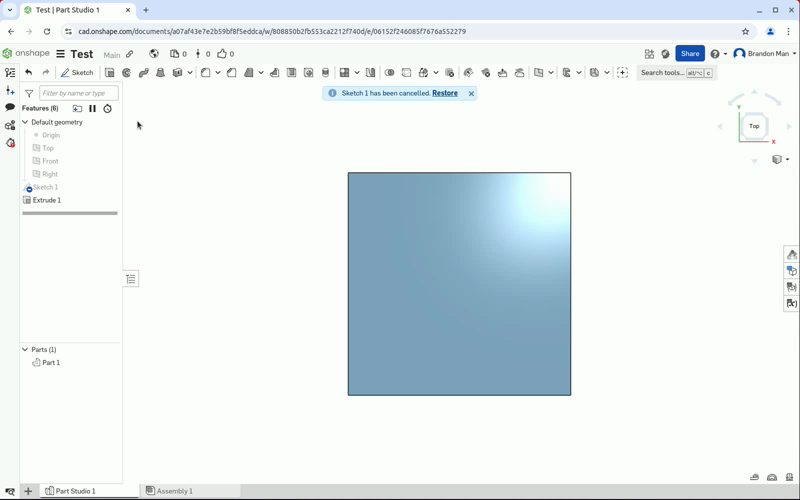
key(shift+h)
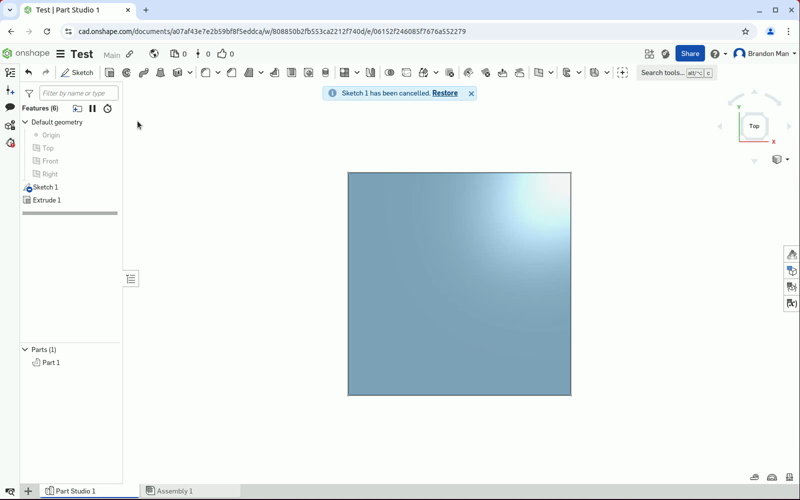
key(shift+h)
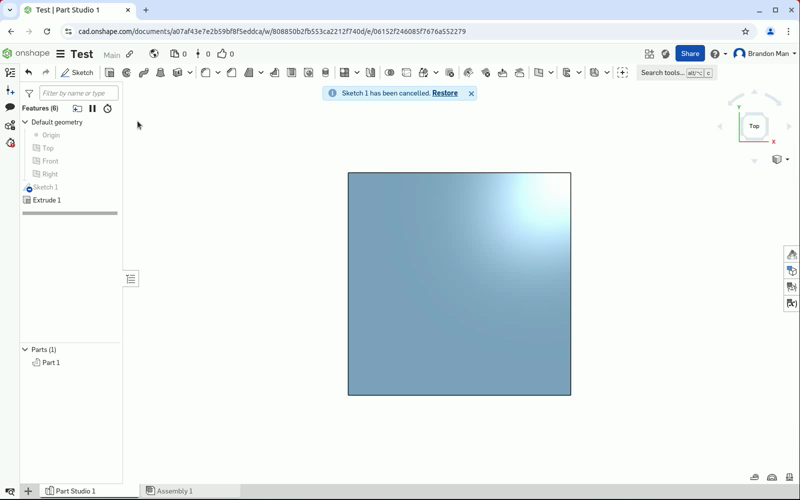
mouse_move(73, 189)
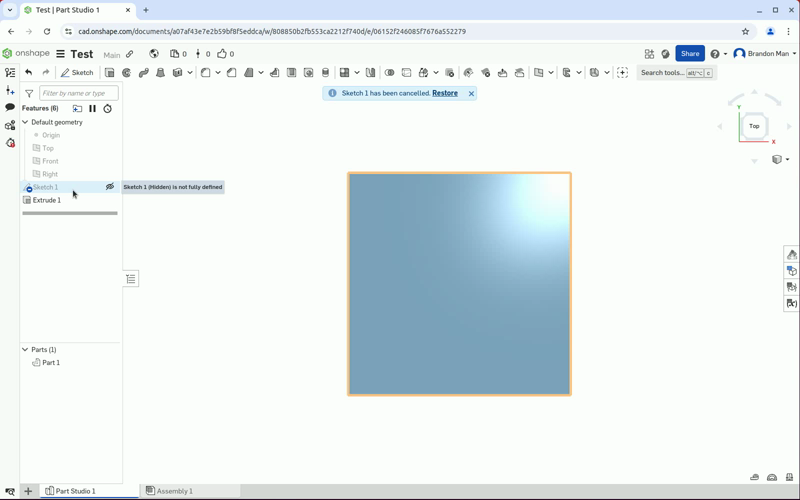
click(73, 189)
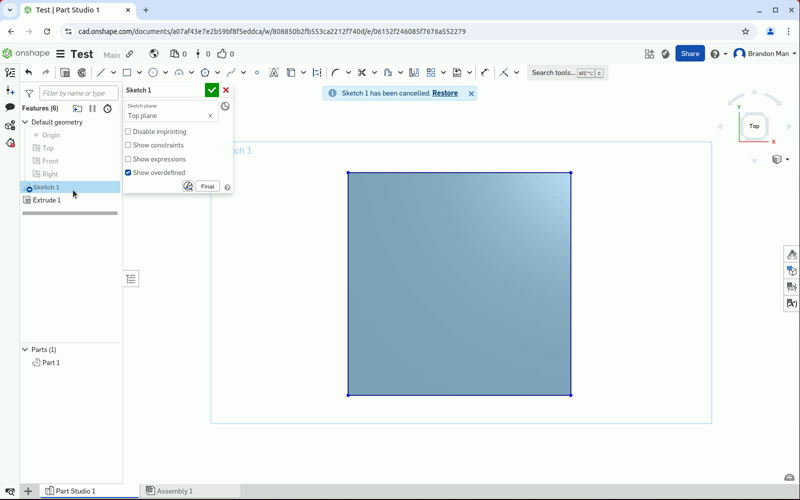
mouse_move(229, 92)
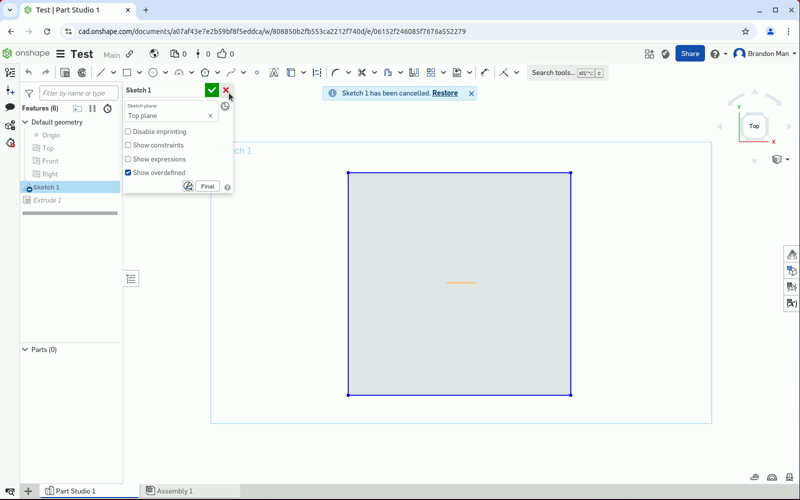
click(229, 92)
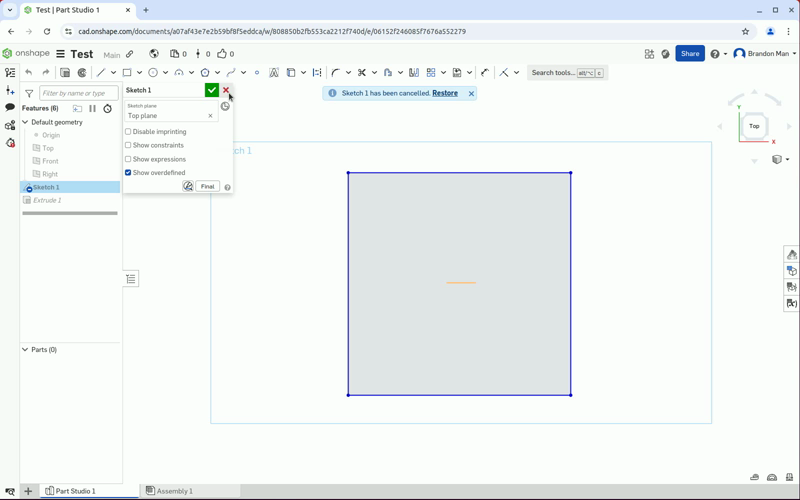
key(shift+s)
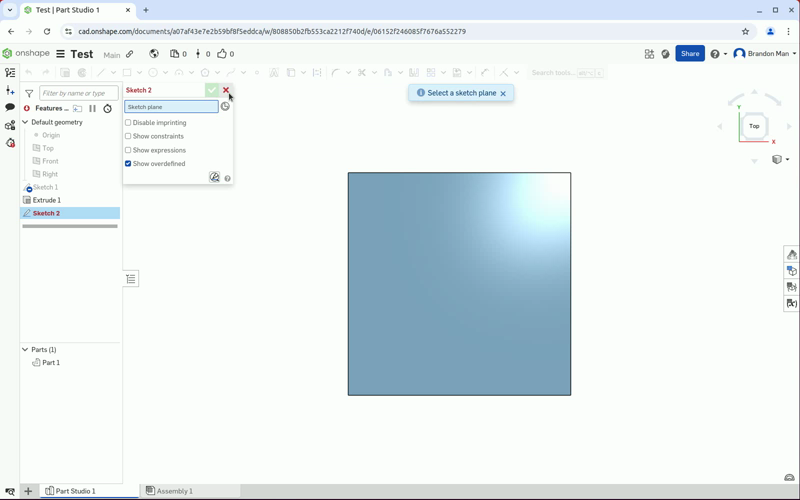
mouse_move(73, 150)
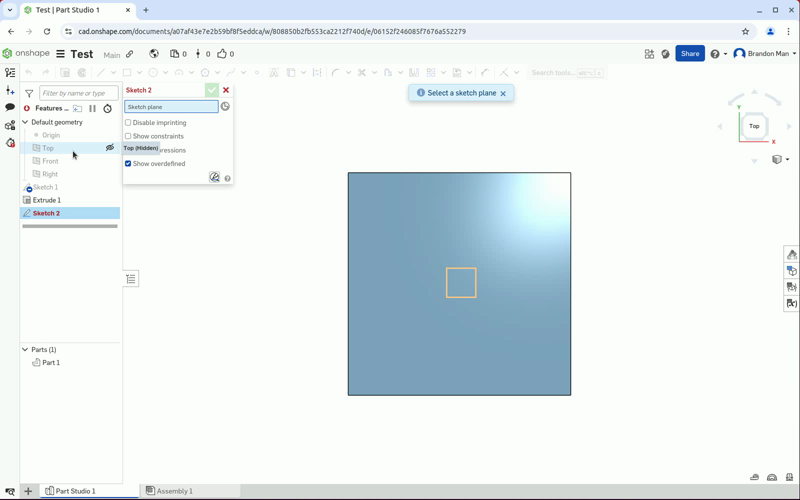
click(73, 150)
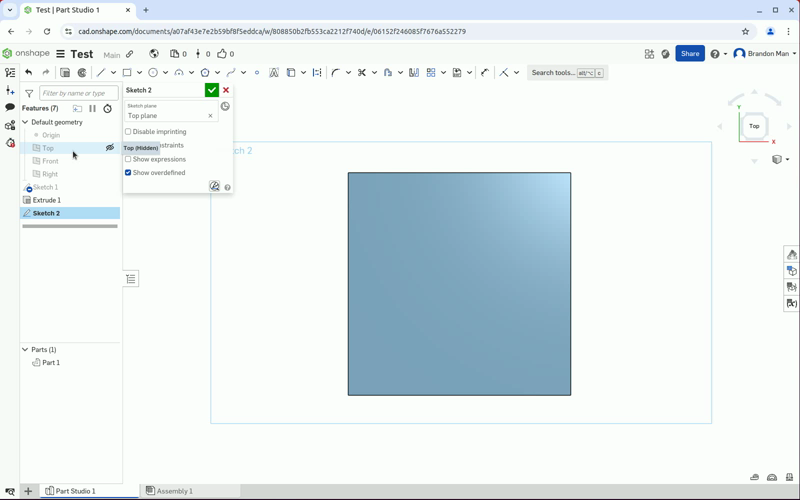
mouse_move(73, 352)
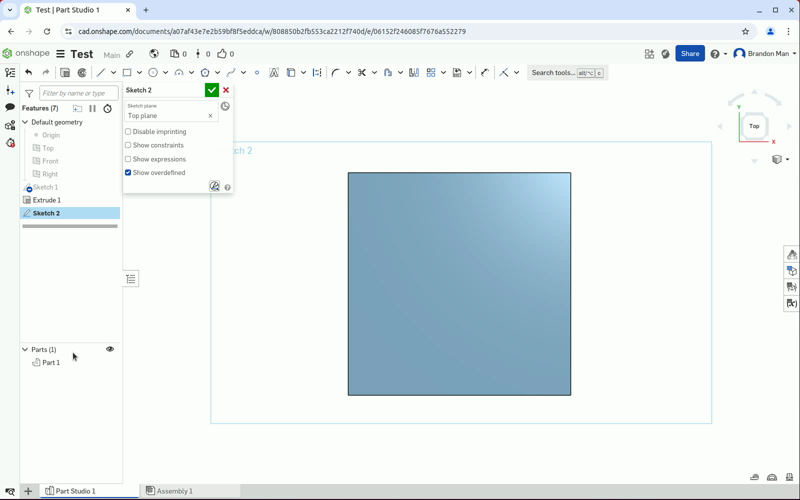
key(y)
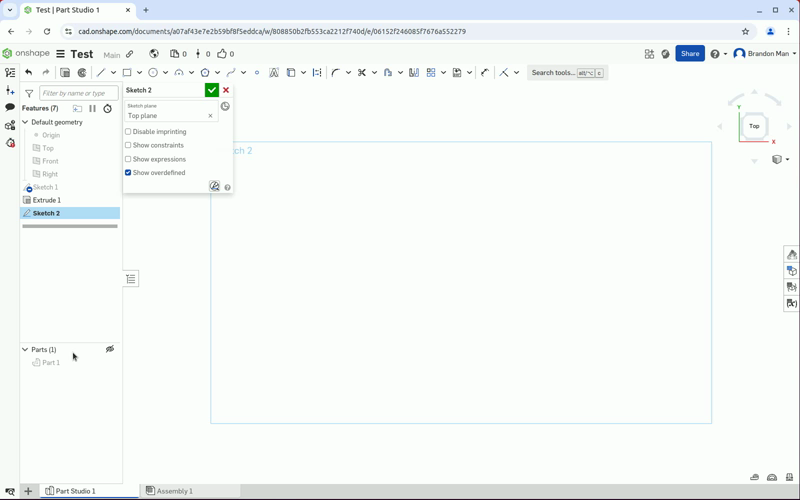
key(l)
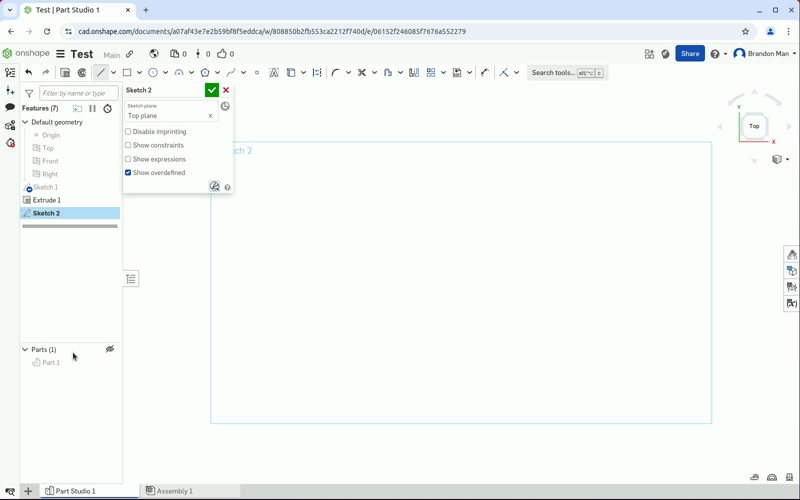
key_down(shift)
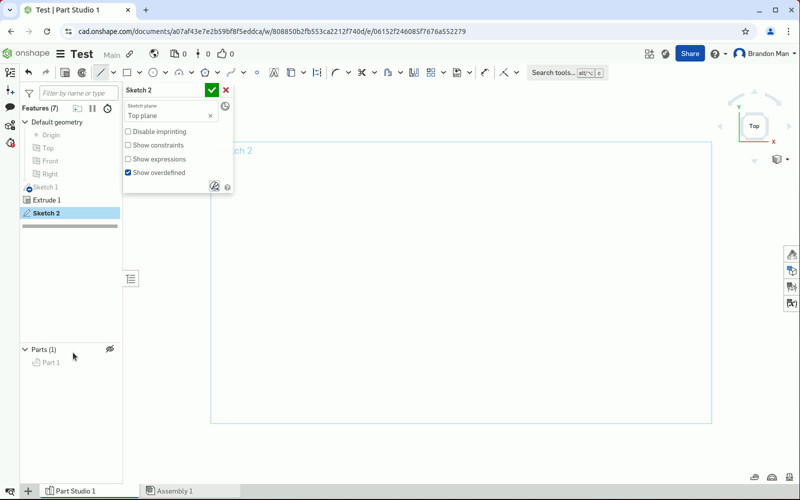
mouse_move(349, 282)
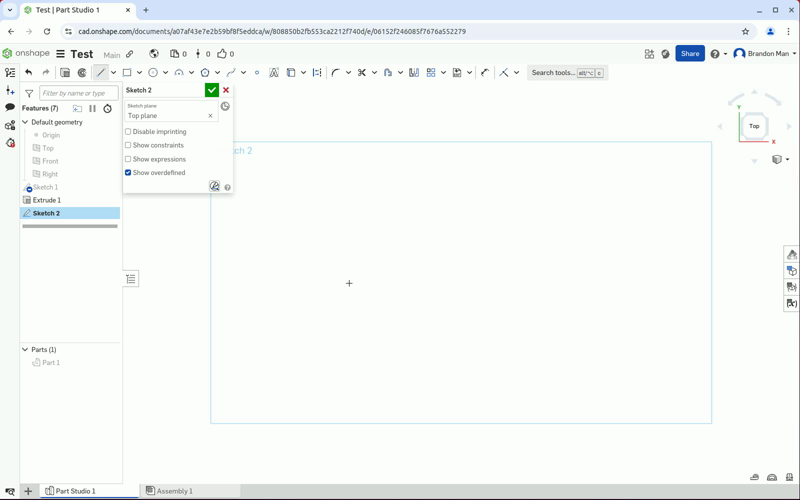
click(349, 282)
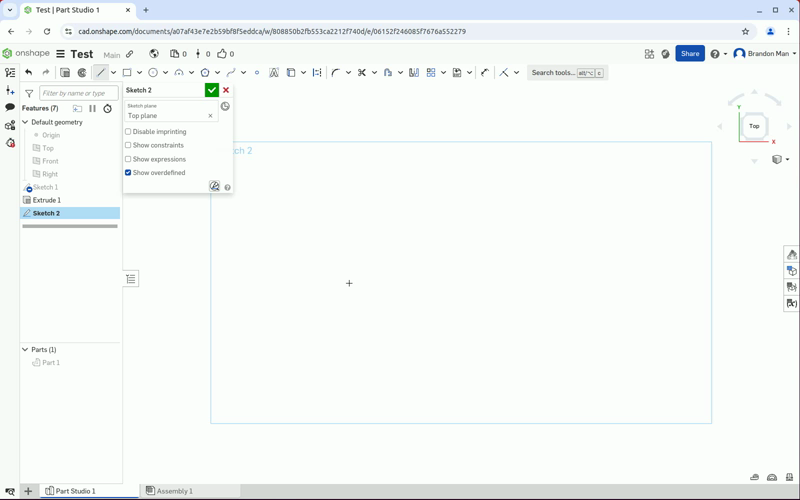
key_up(shift)
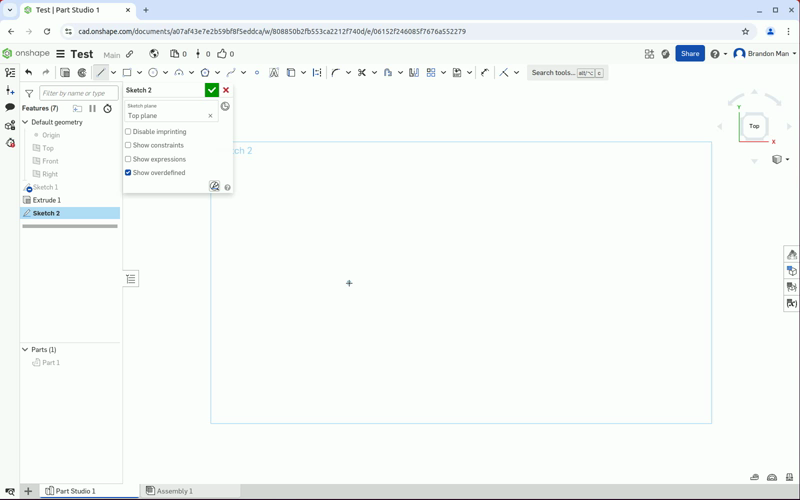
key_down(shift)
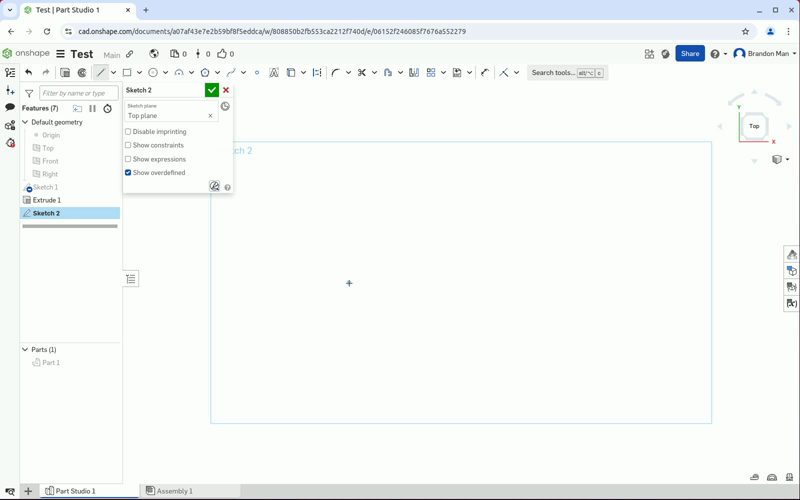
mouse_move(572, 282)
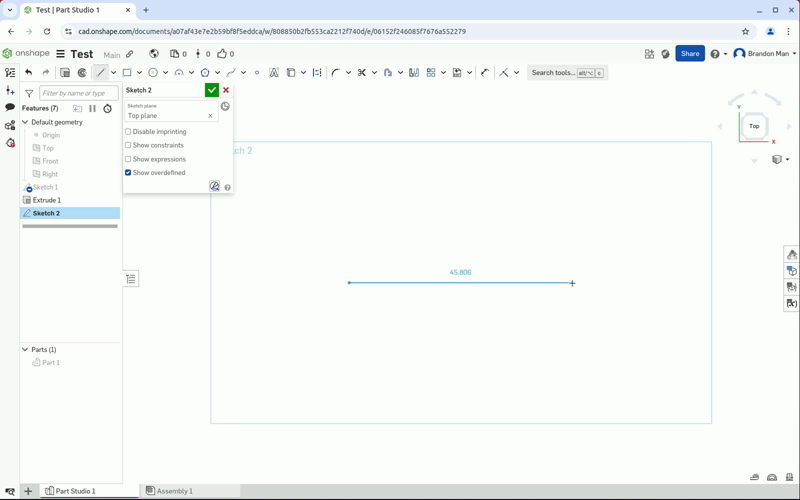
click(572, 282)
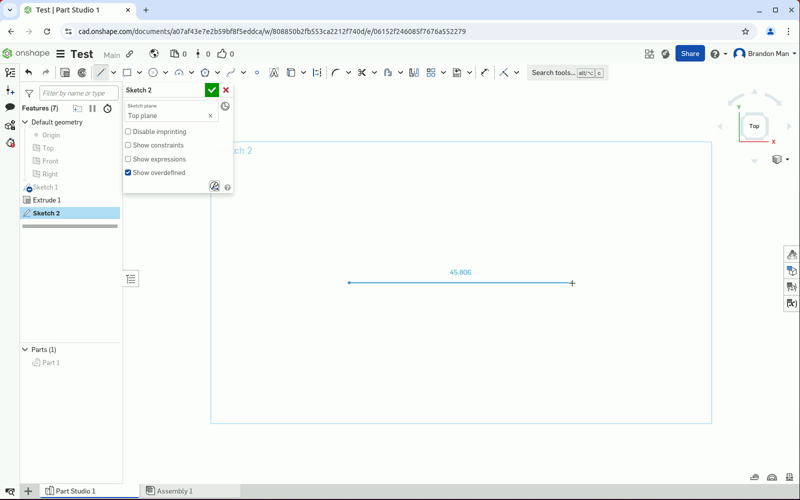
key_up(shift)
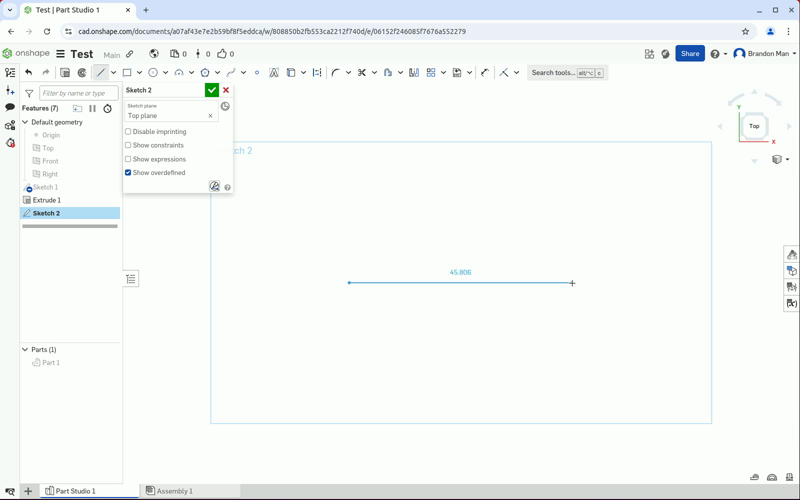
key_down(shift)
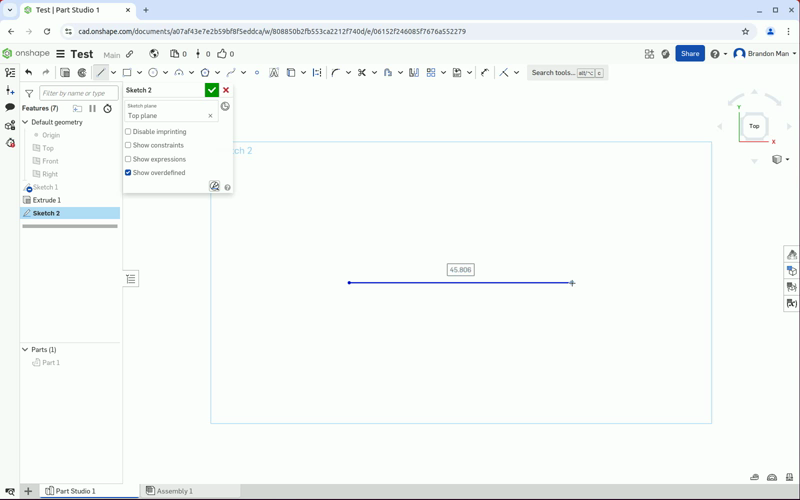
mouse_move(572, 170)
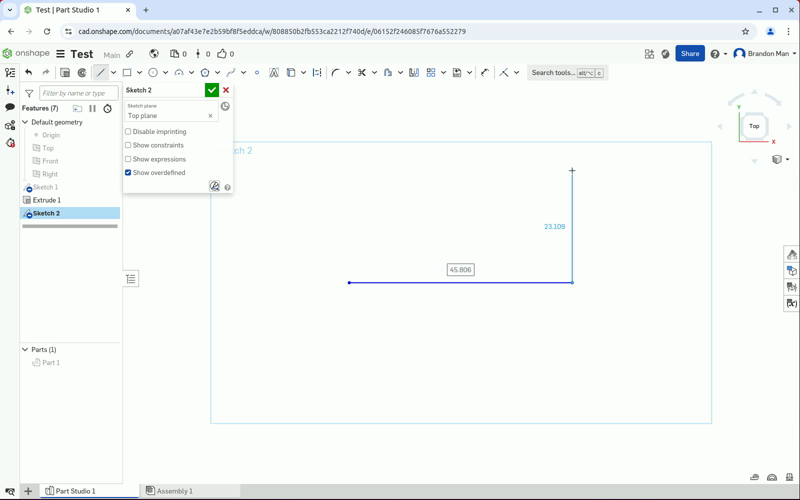
click(572, 170)
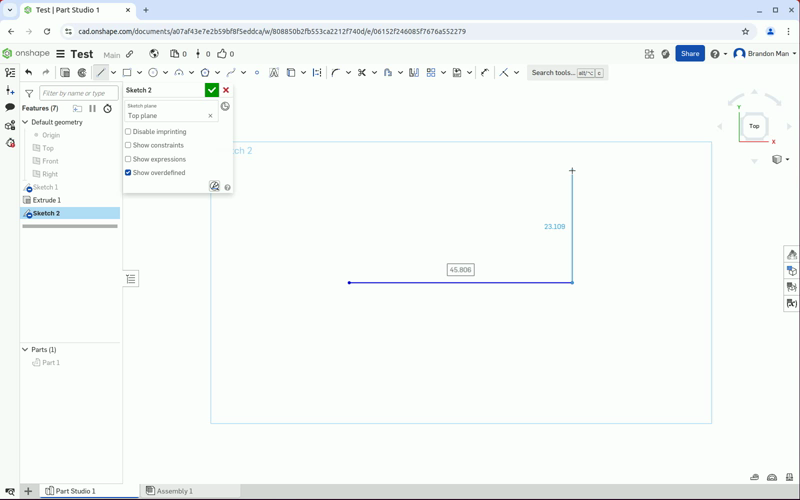
key_up(shift)
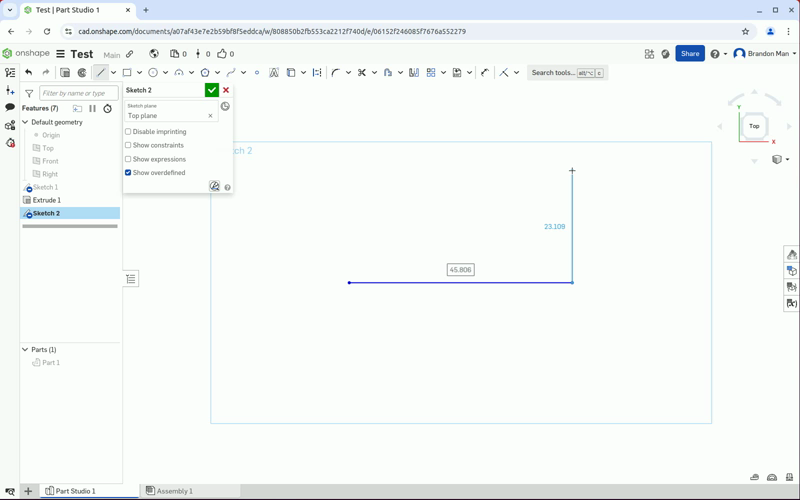
key_down(shift)
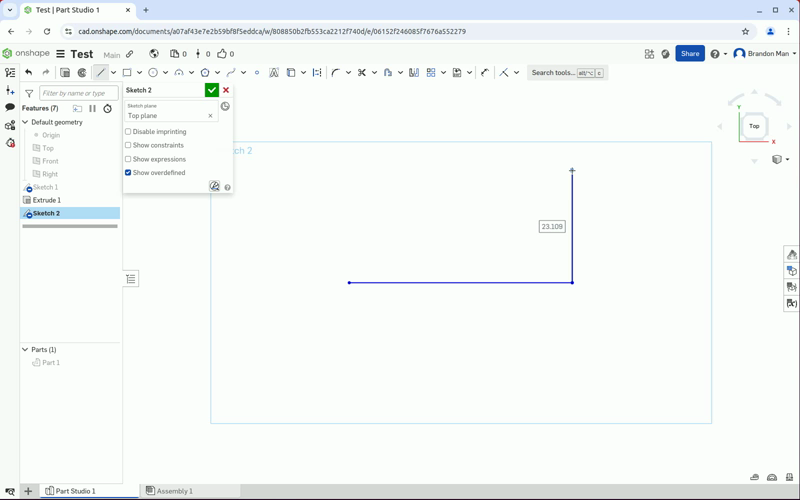
mouse_move(349, 170)
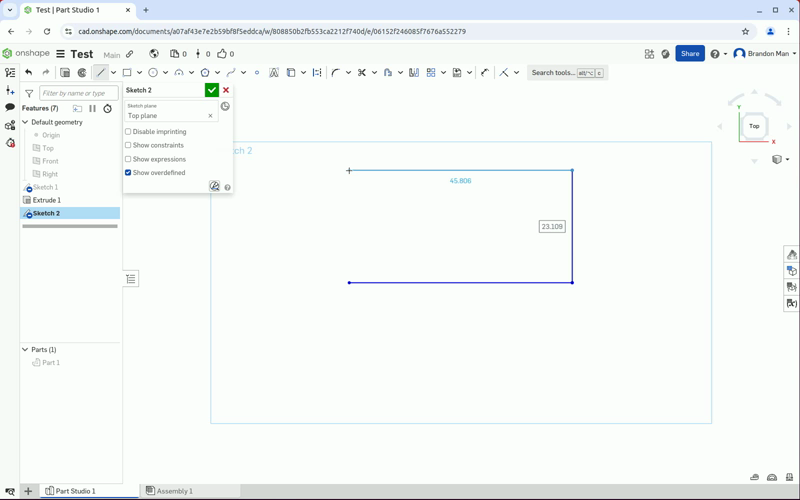
click(349, 170)
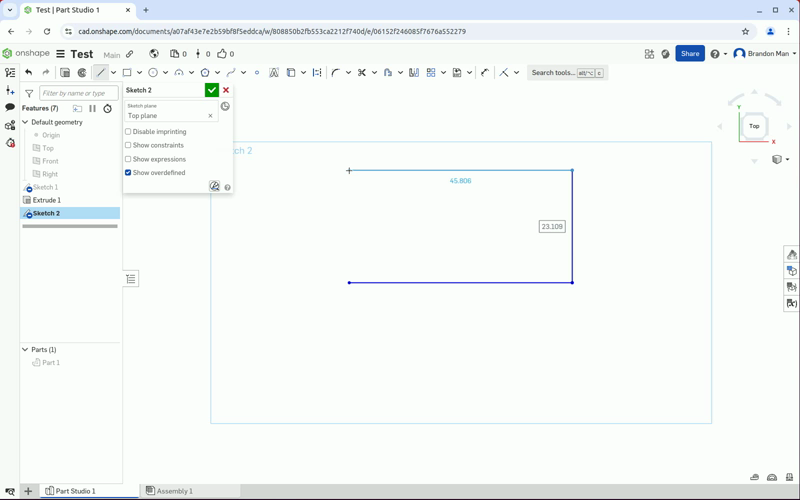
key_up(shift)
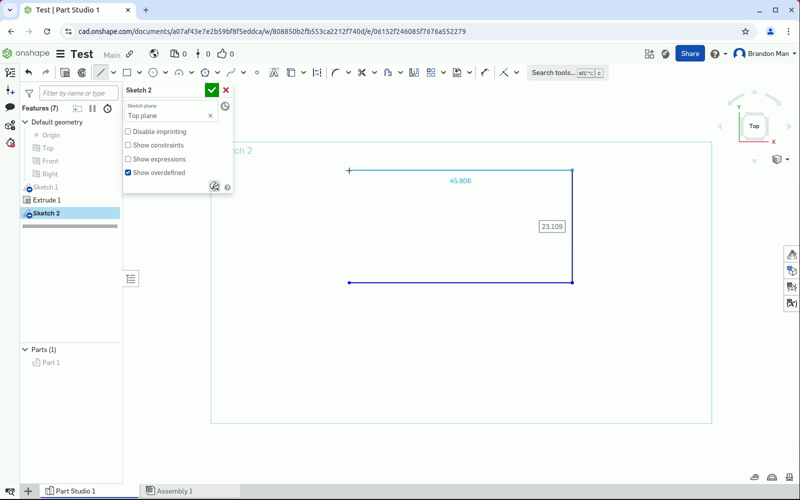
key_down(shift)
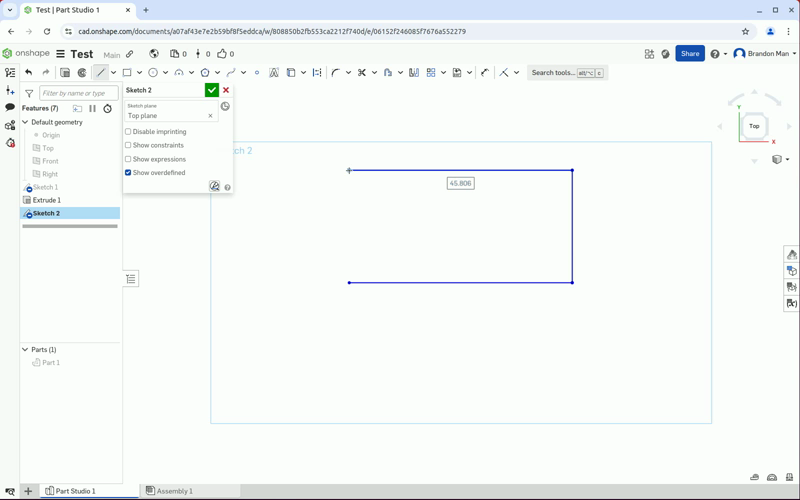
mouse_move(349, 282)
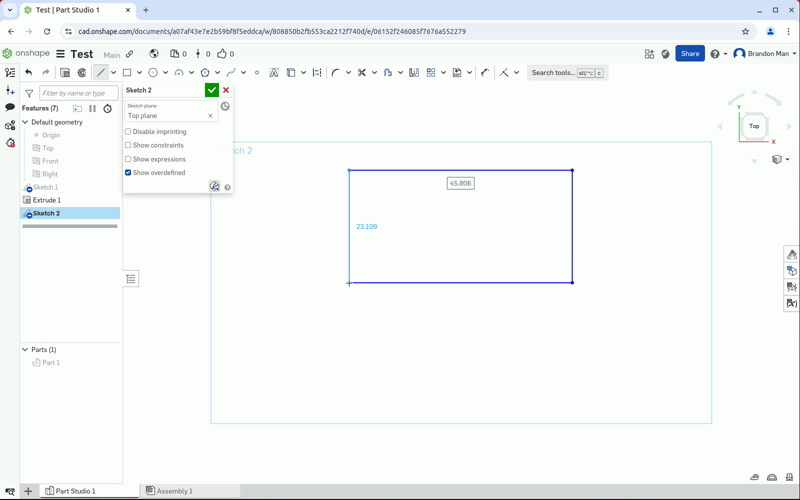
key_up(shift)
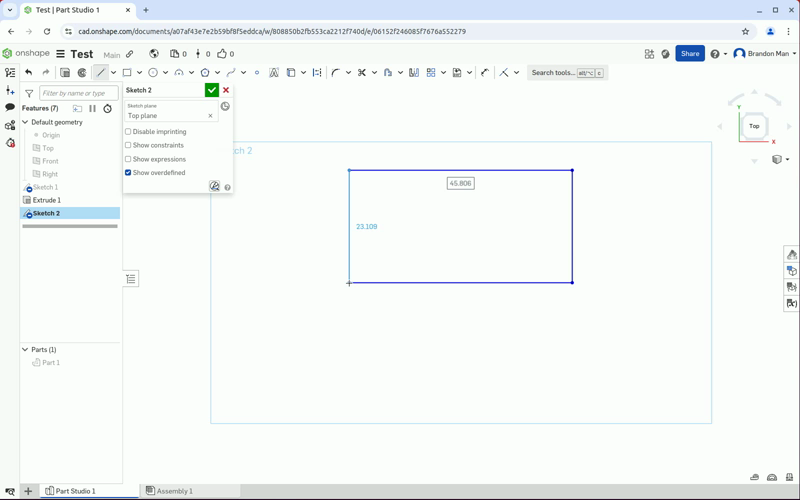
click(349, 282)
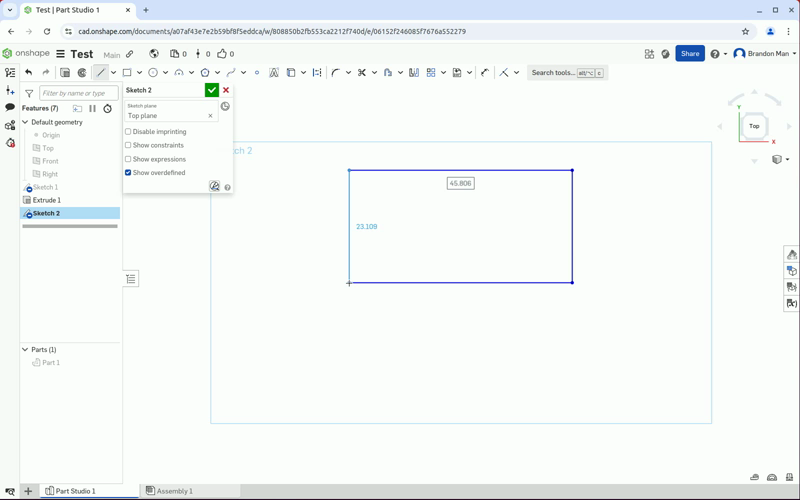
key(esc)
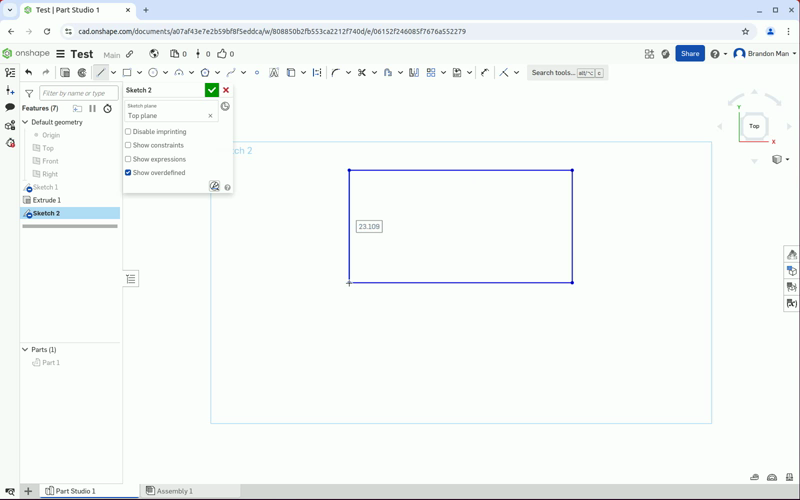
mouse_move(455, 247)
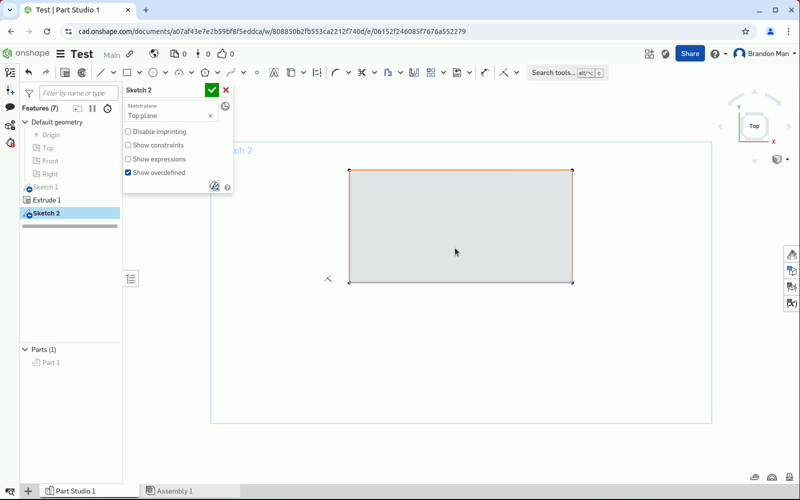
click(455, 247)
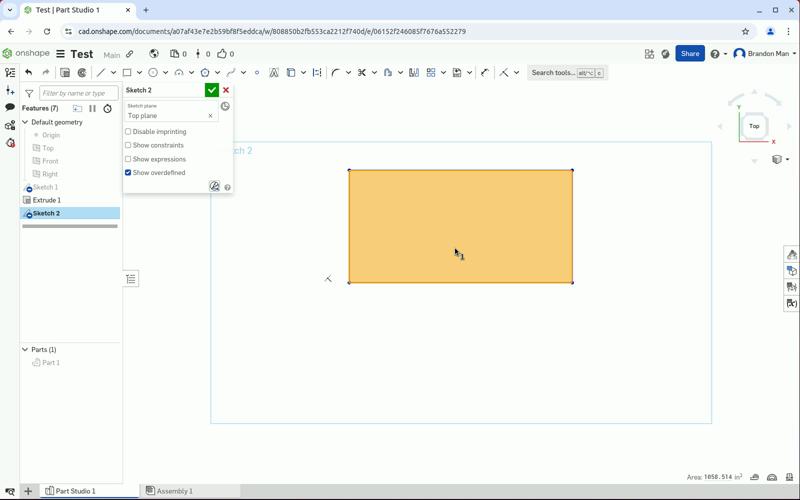
mouse_move(73, 352)
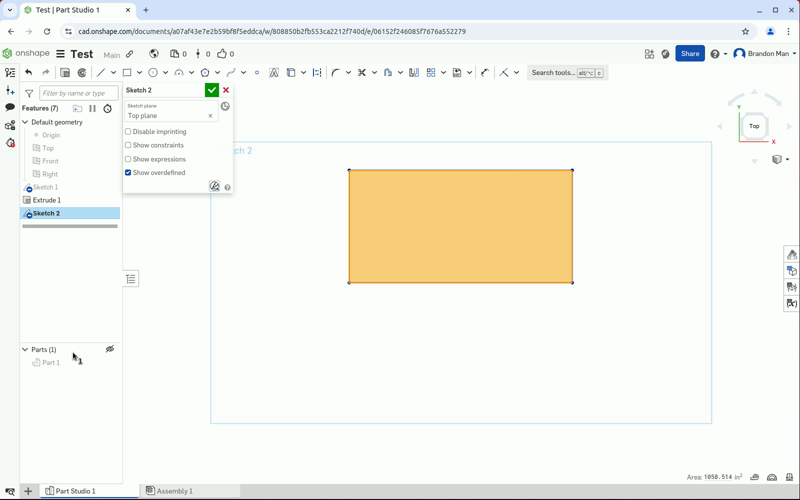
key(shift+y)
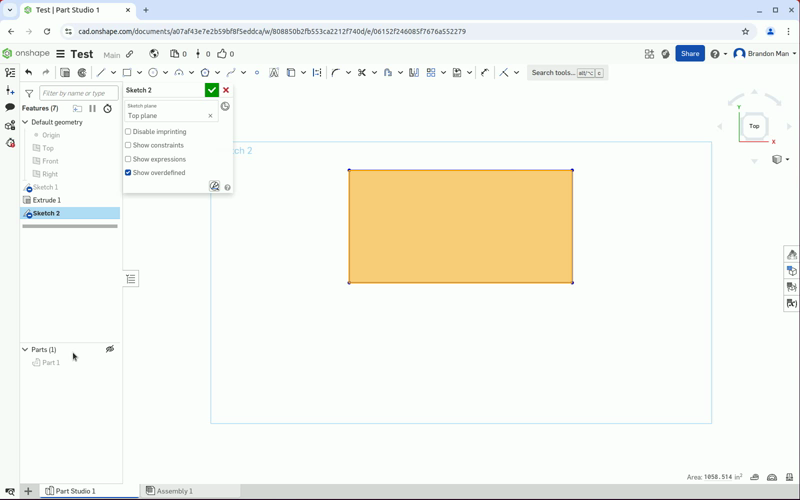
key(shift+e)
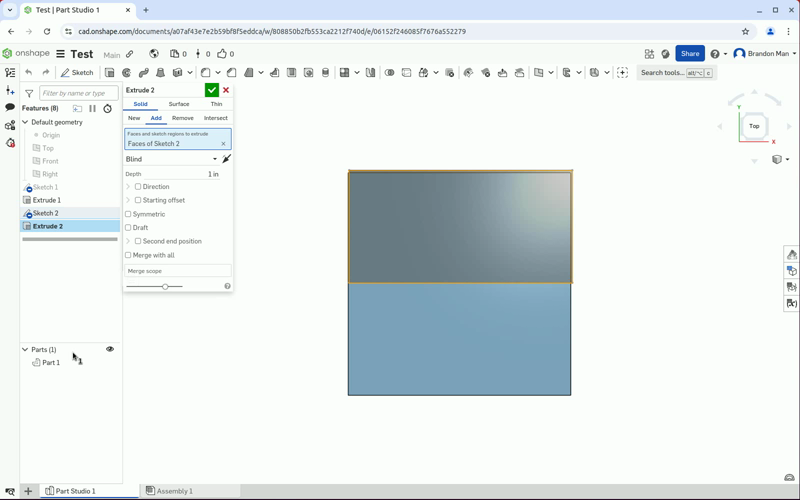
mouse_move(143, 106)
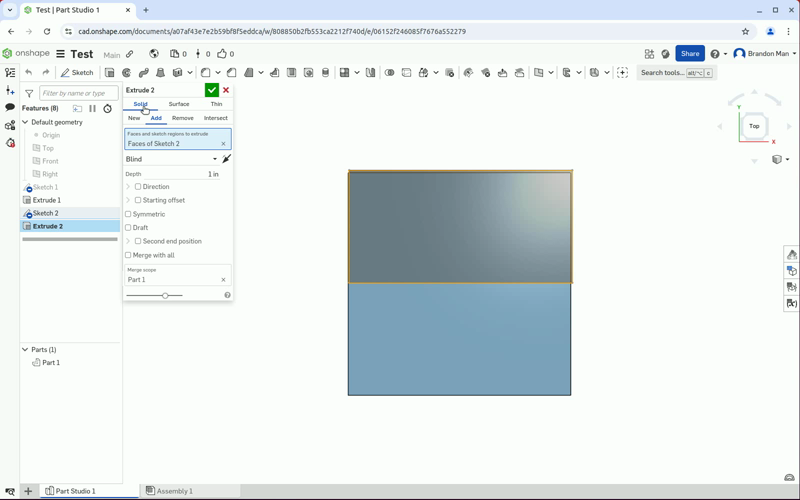
click(143, 106)
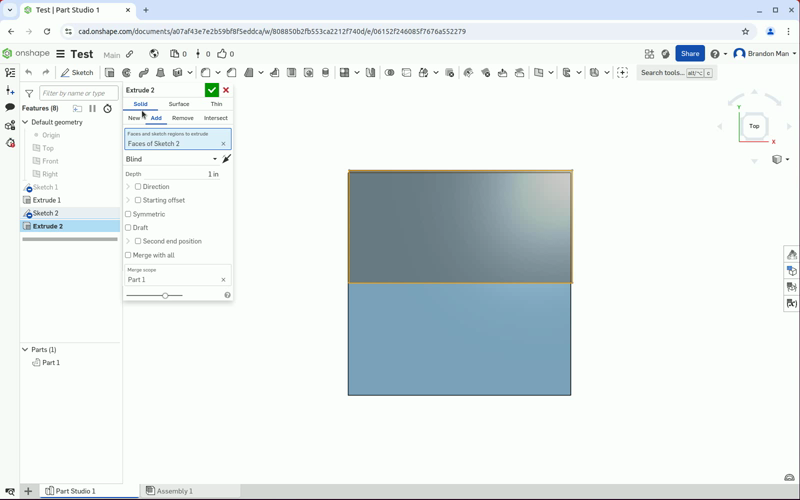
mouse_move(137, 120)
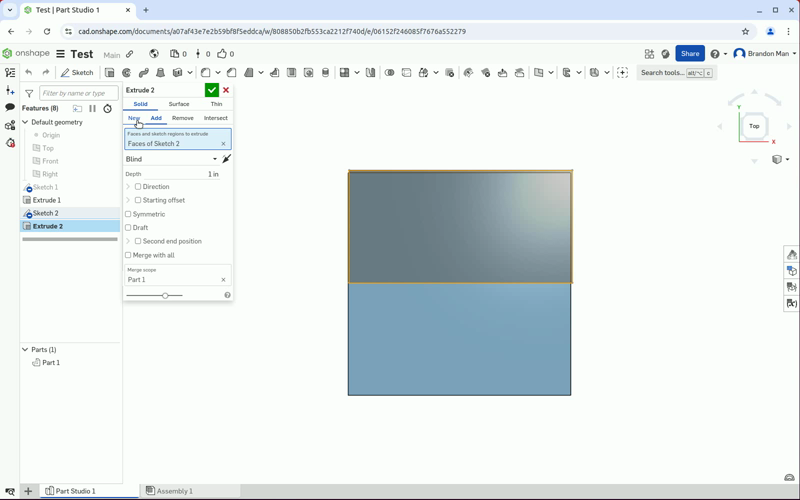
click(137, 120)
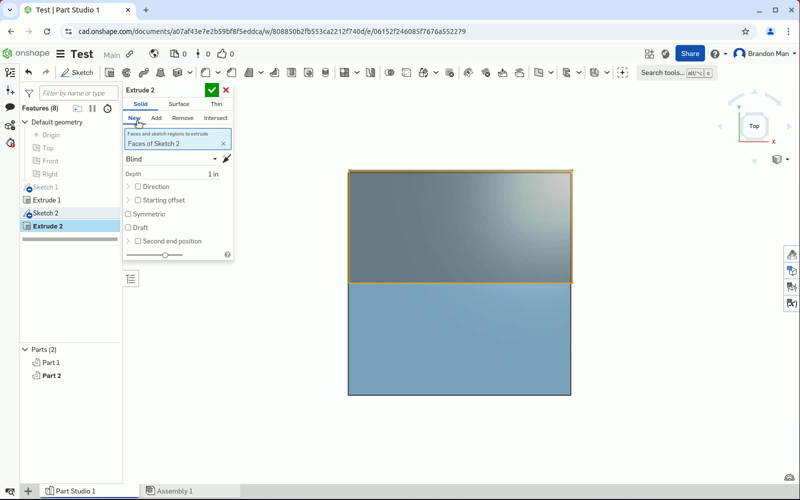
key(tab, 4)
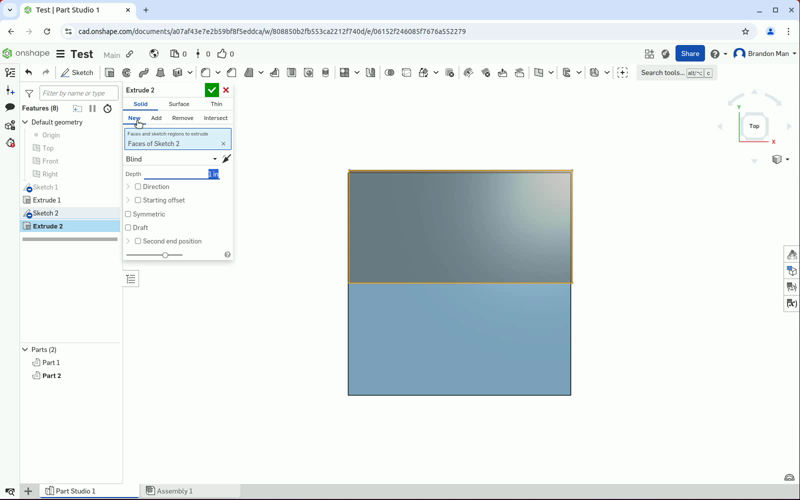
text(-23.108)
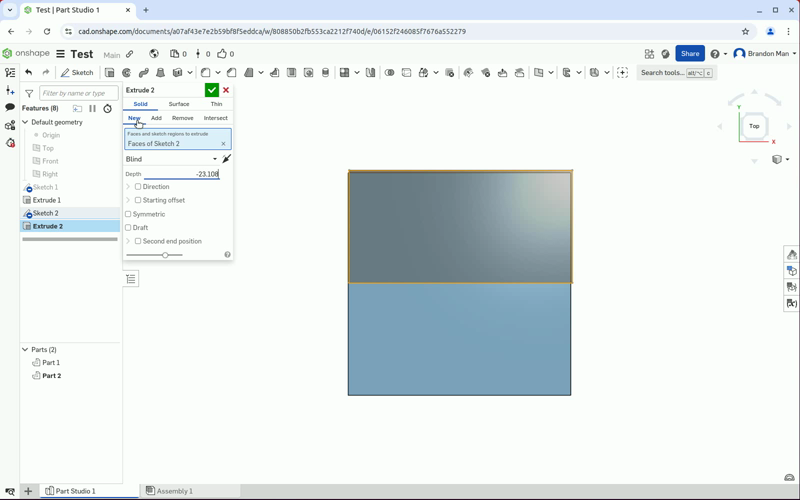
key(enter)
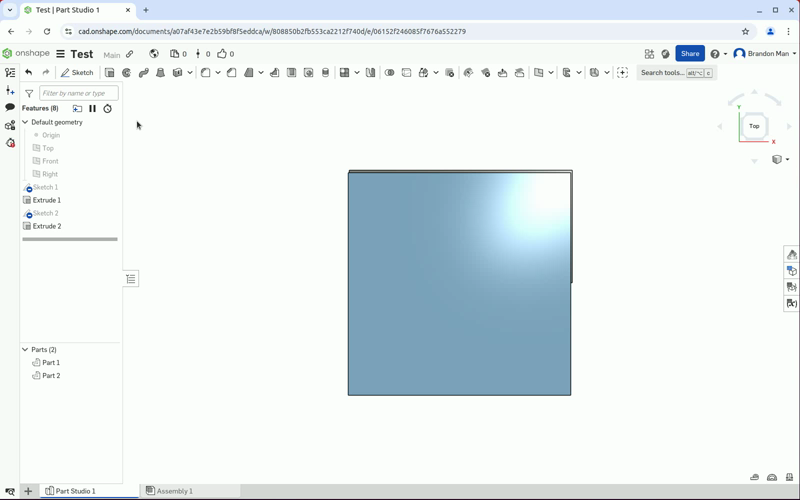
key(shift+h)
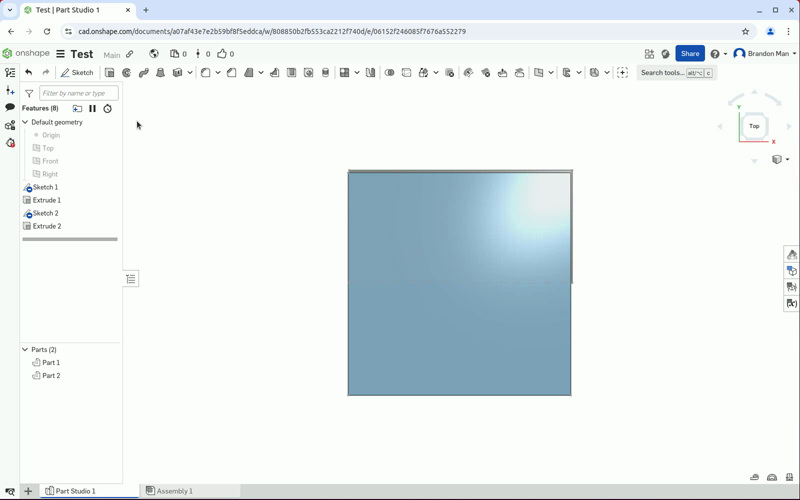
key(shift+h)
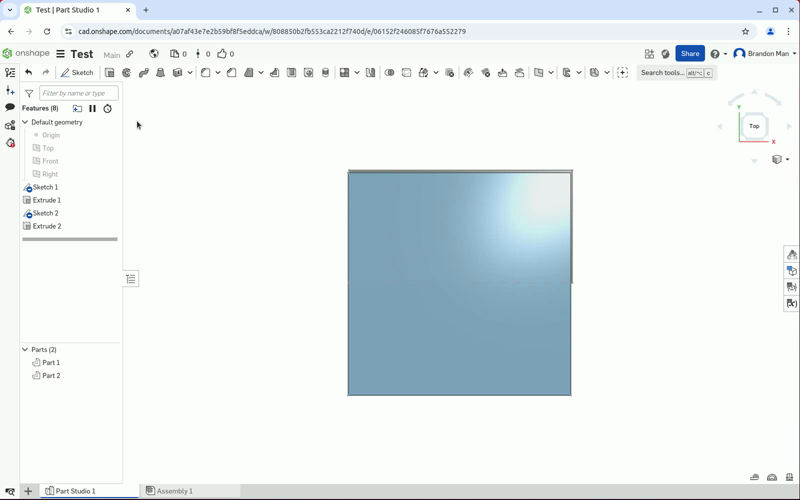
key(shift+7)
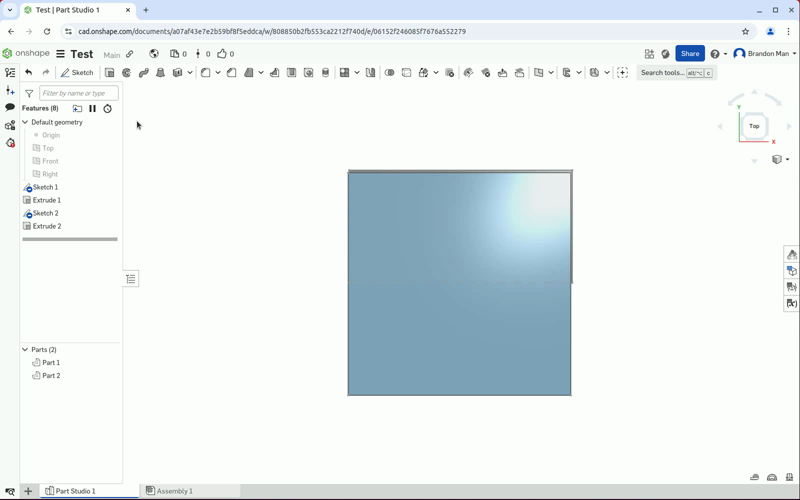
key(up, 3)
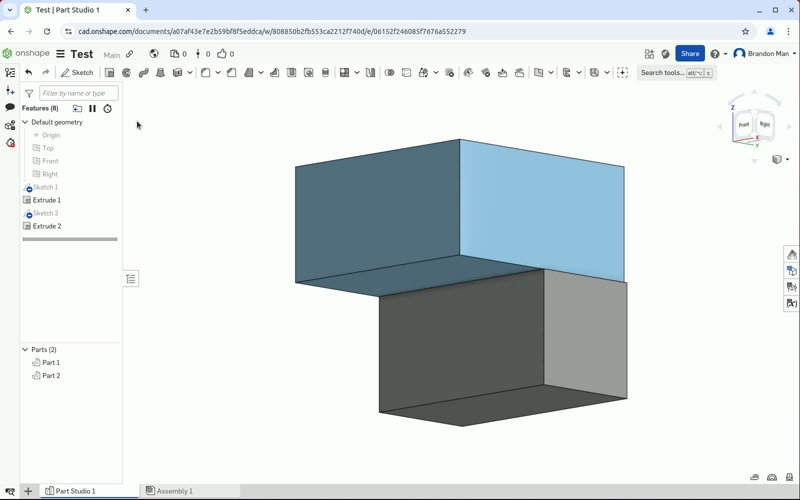
key(left, 3)
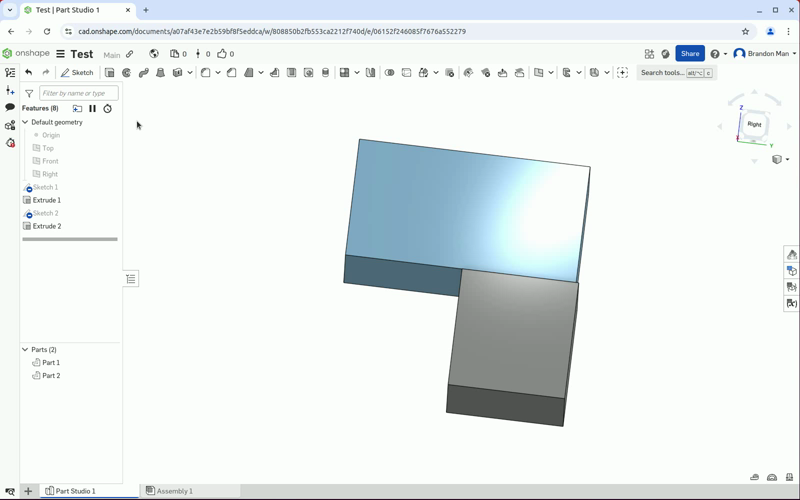
key(right, 3)
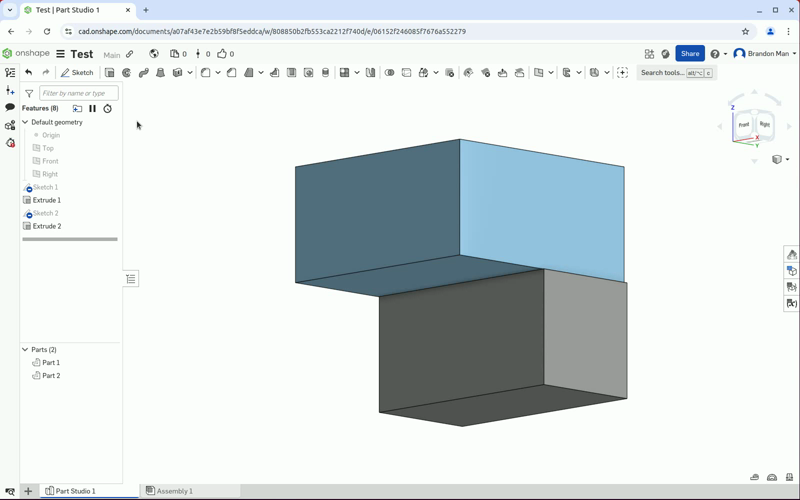
key(down, 3)
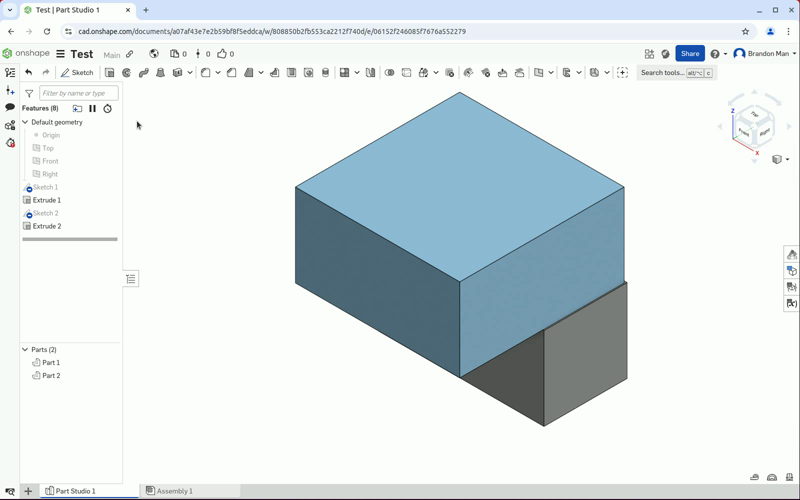
mouse_move(73, 189)
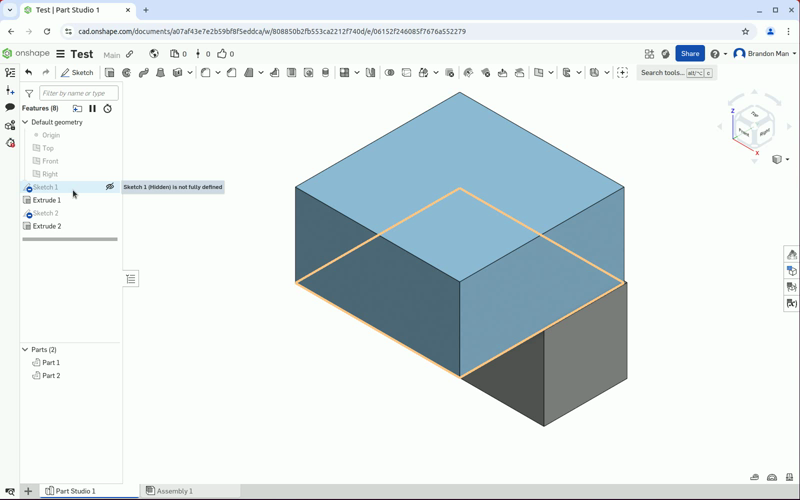
click(73, 189)